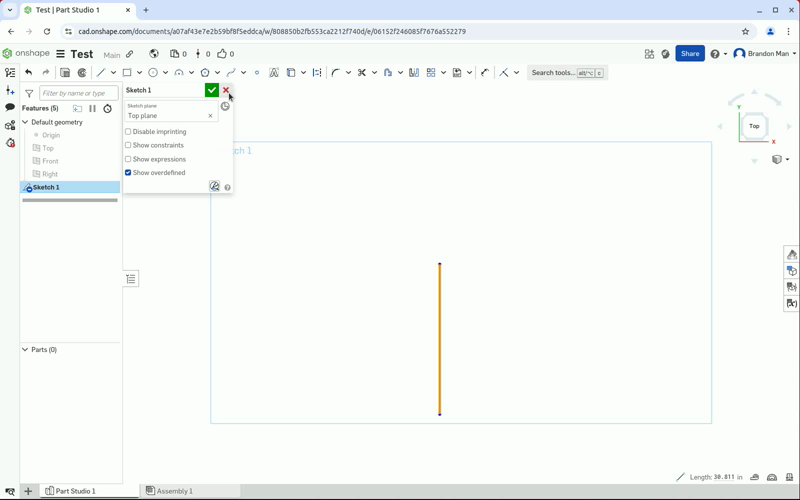
key(shift+h)
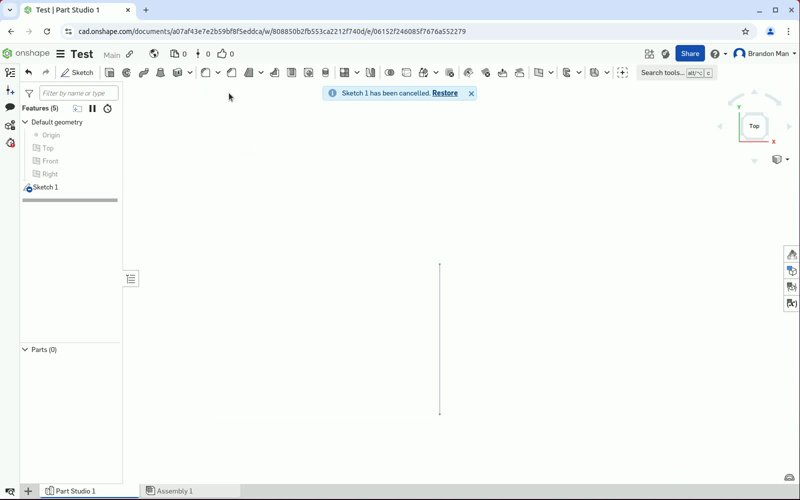
key(shift+s)
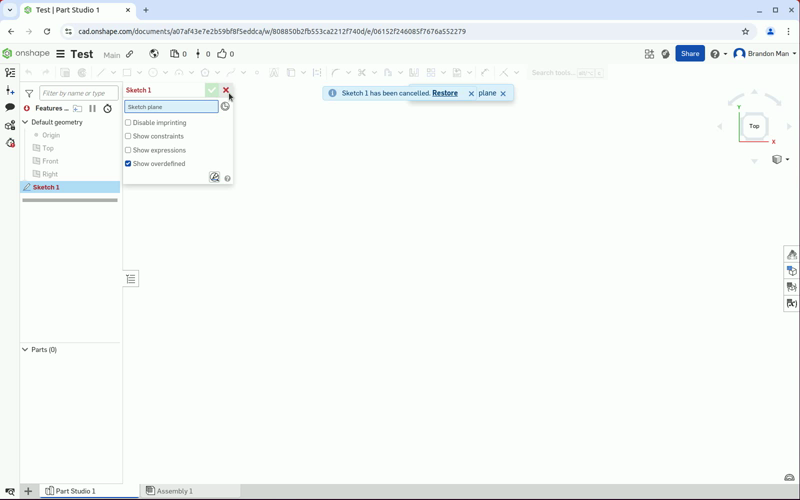
mouse_move(73, 150)
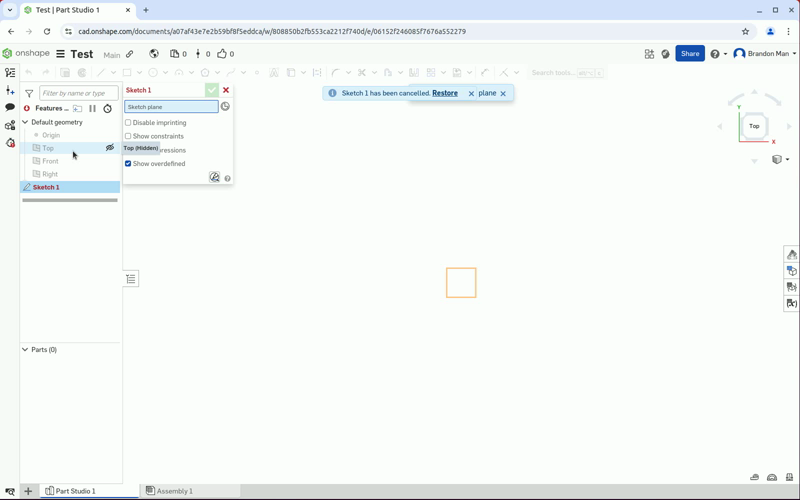
click(73, 150)
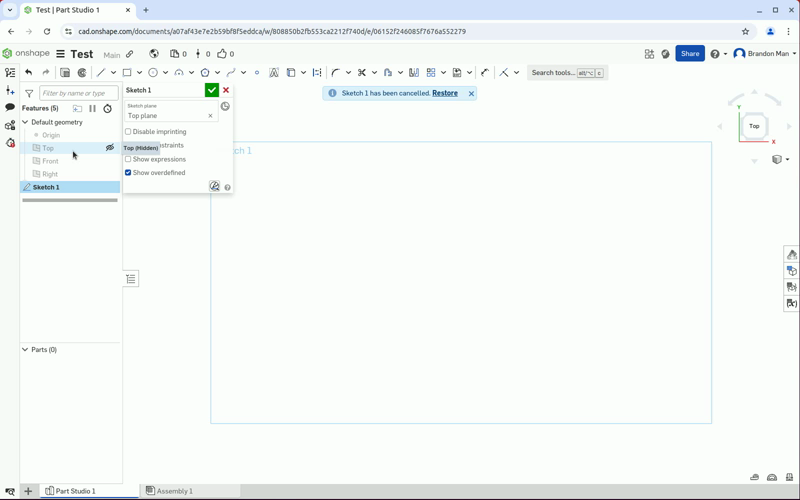
mouse_move(73, 352)
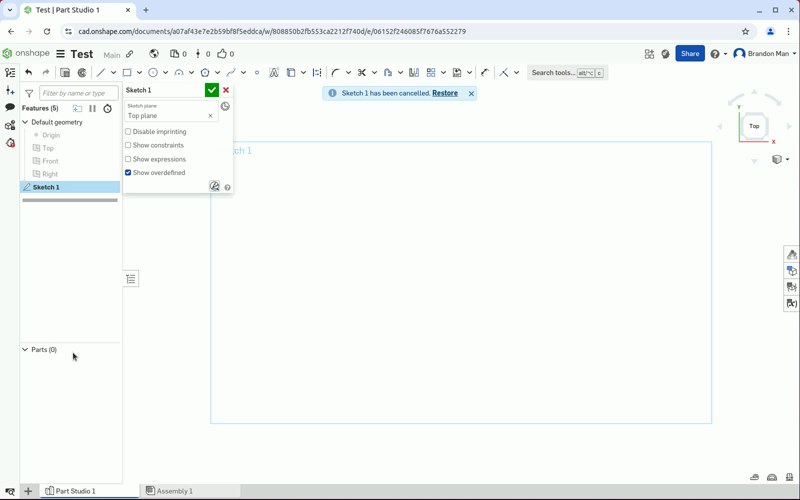
key(y)
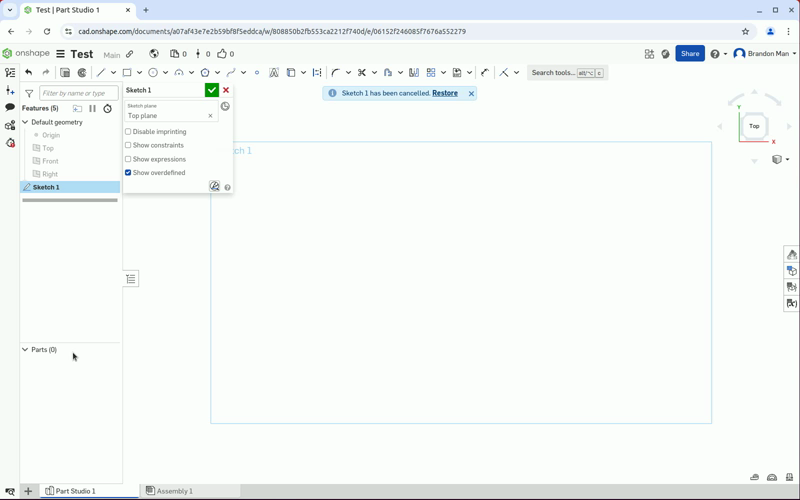
key(c)
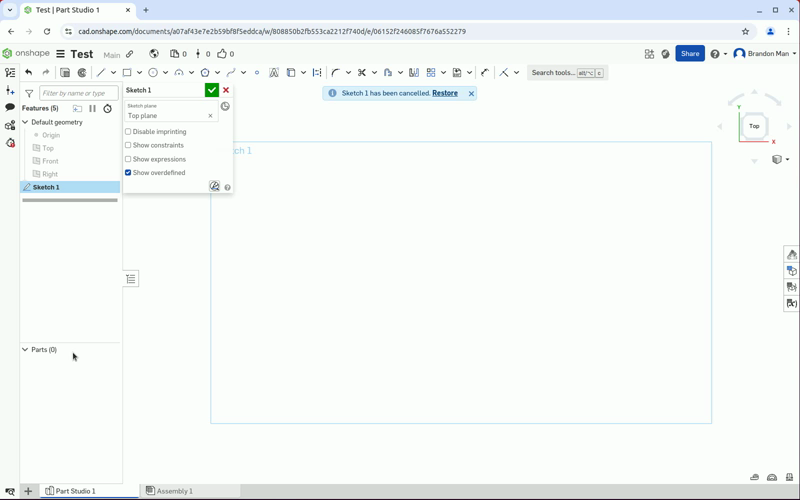
key_down(shift)
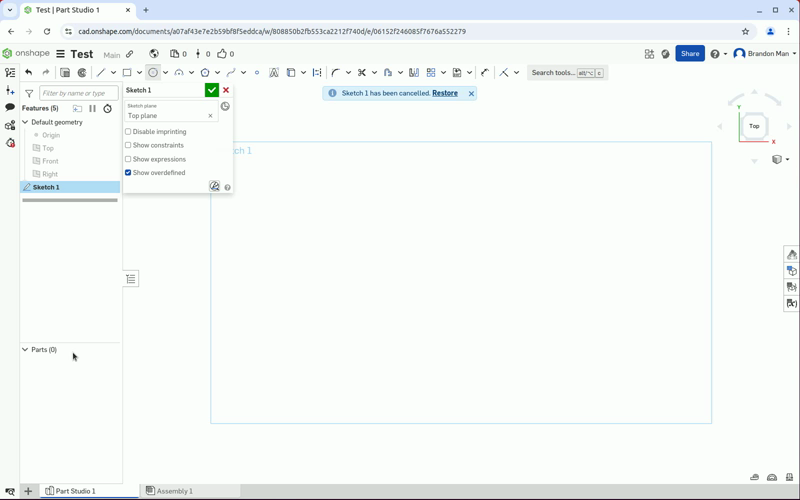
mouse_move(461, 282)
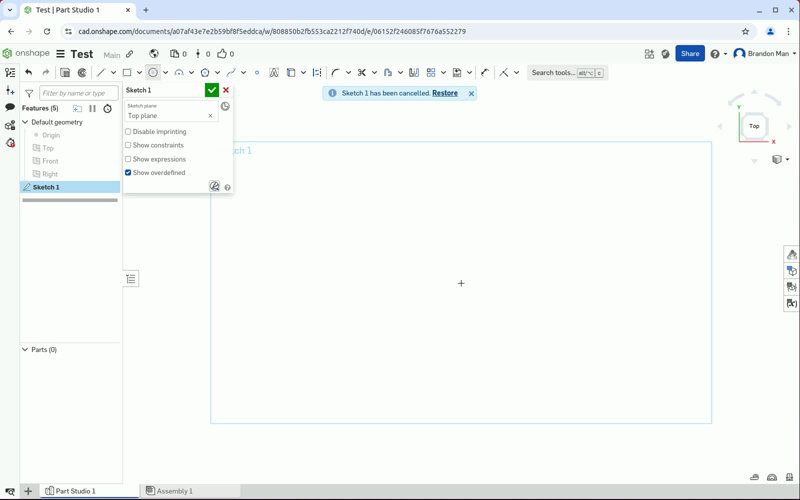
click(461, 282)
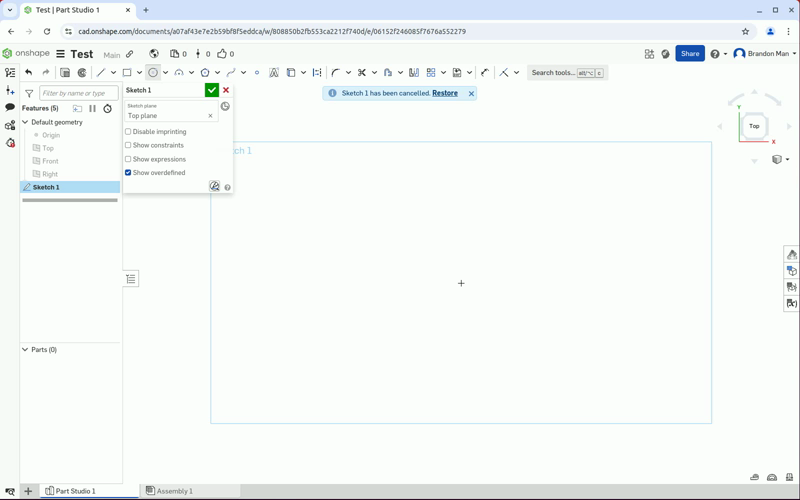
key_up(shift)
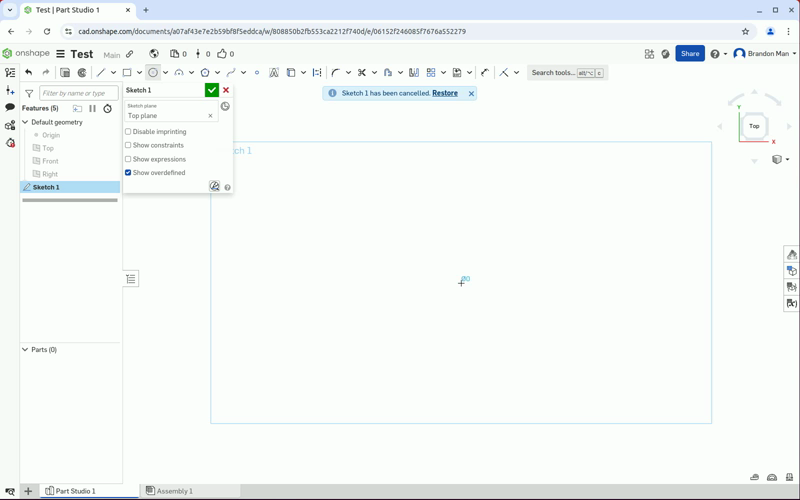
mouse_move(555, 282)
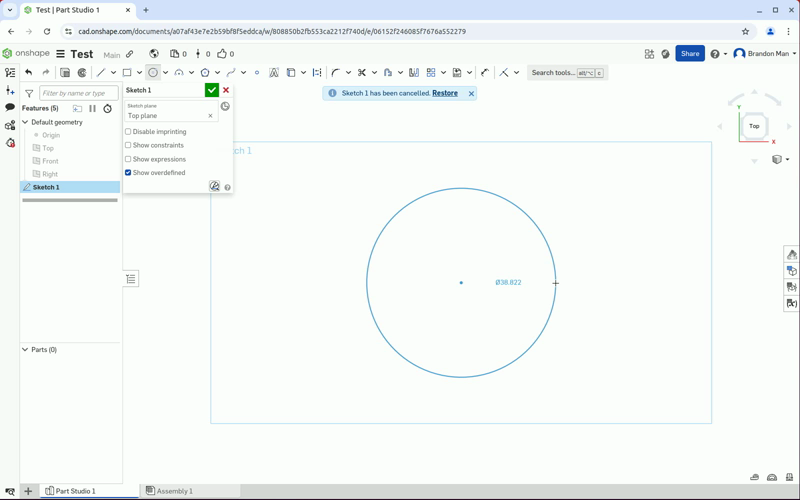
click(555, 282)
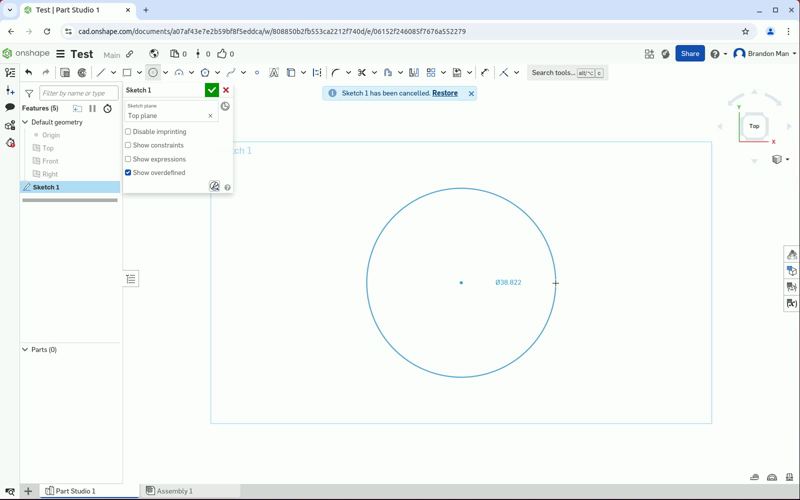
key(esc)
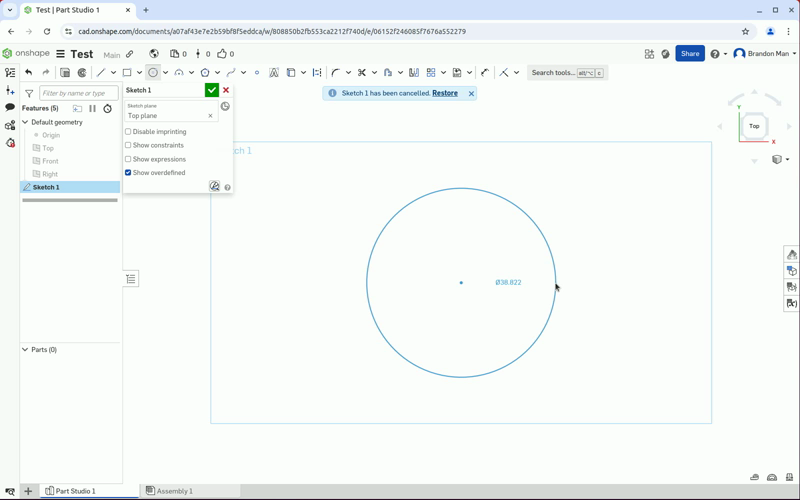
mouse_move(477, 267)
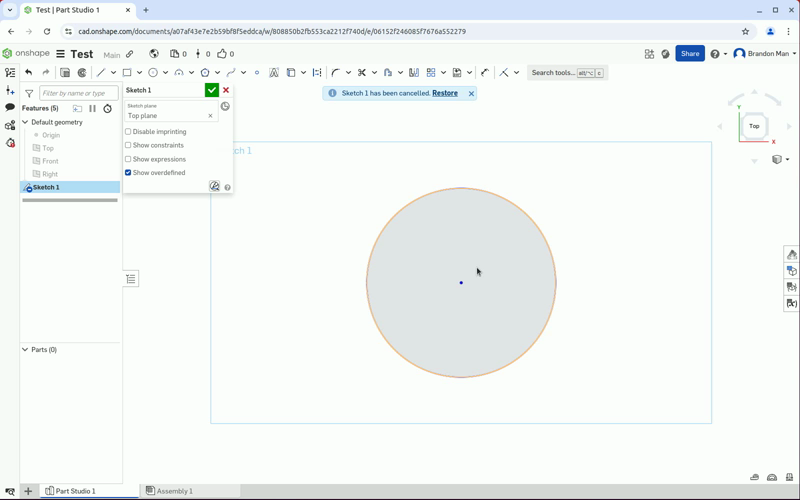
click(477, 267)
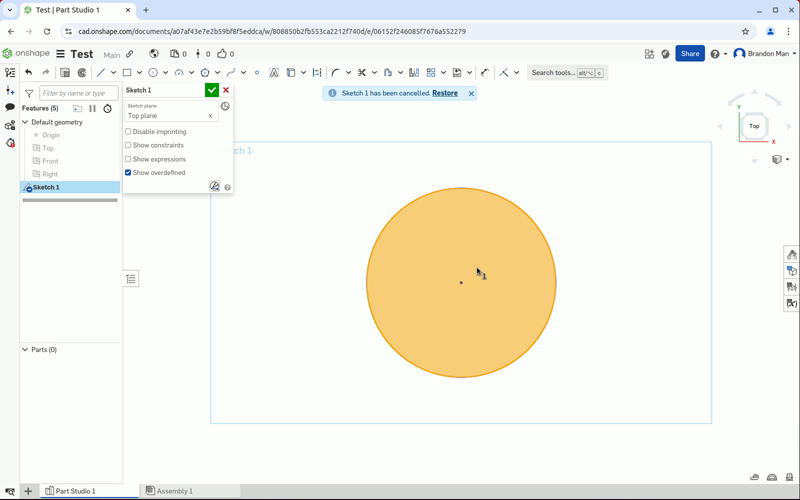
mouse_move(73, 352)
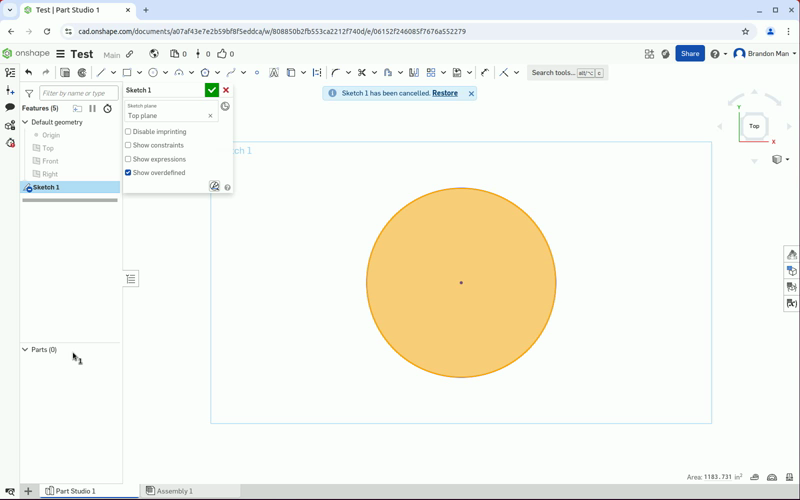
key(shift+y)
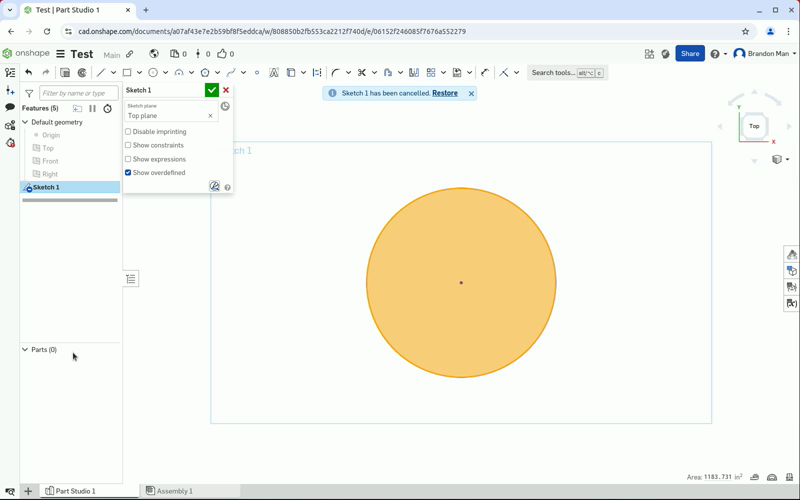
key(shift+e)
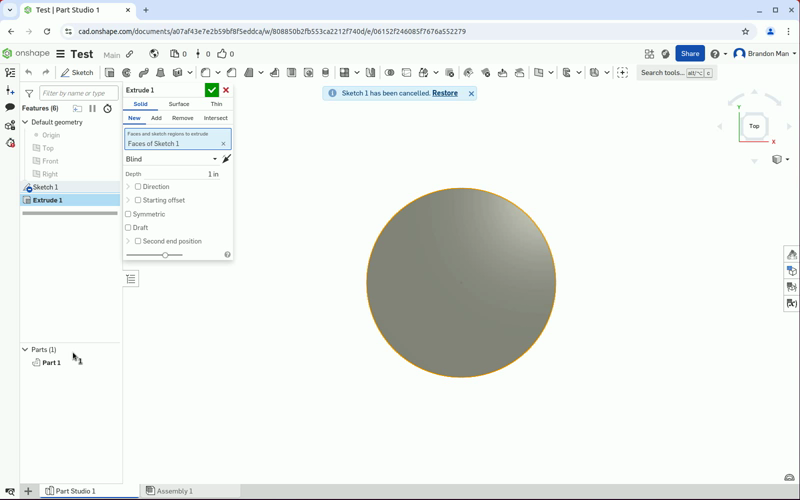
mouse_move(143, 106)
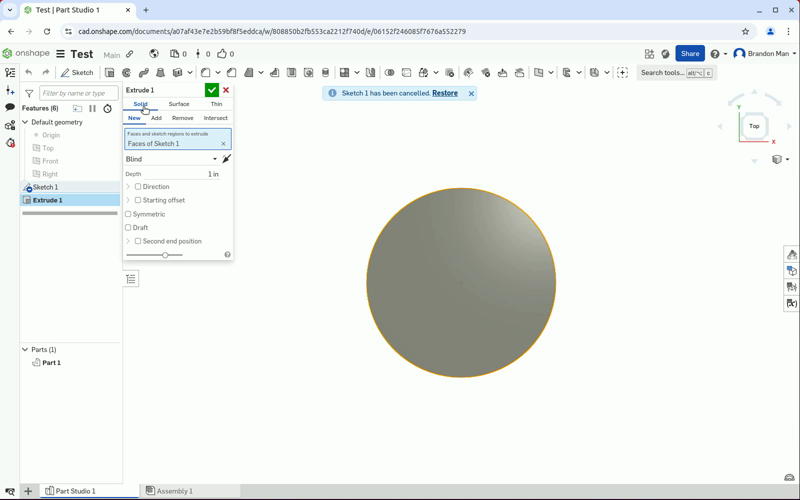
click(143, 106)
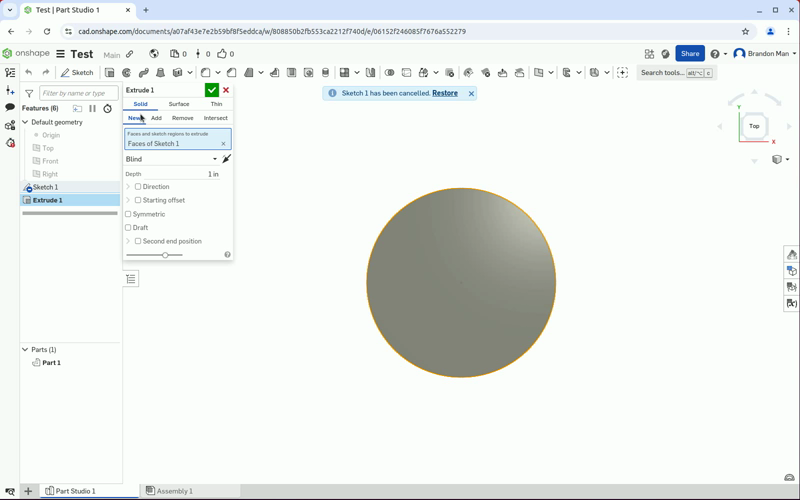
mouse_move(137, 120)
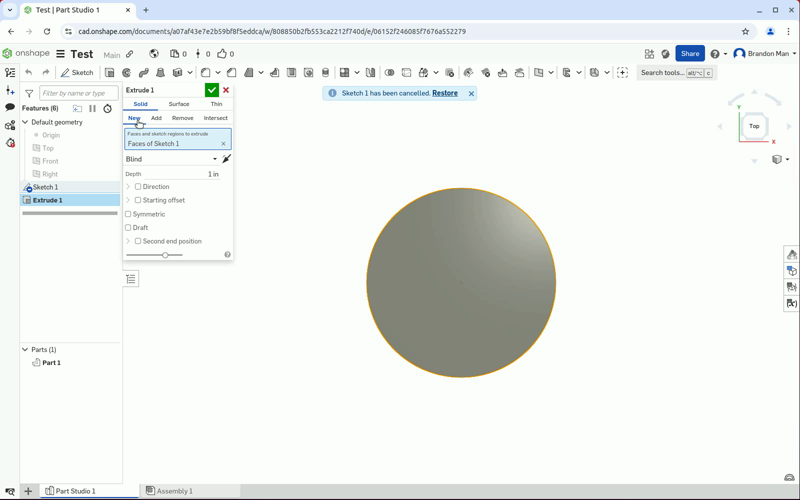
click(137, 120)
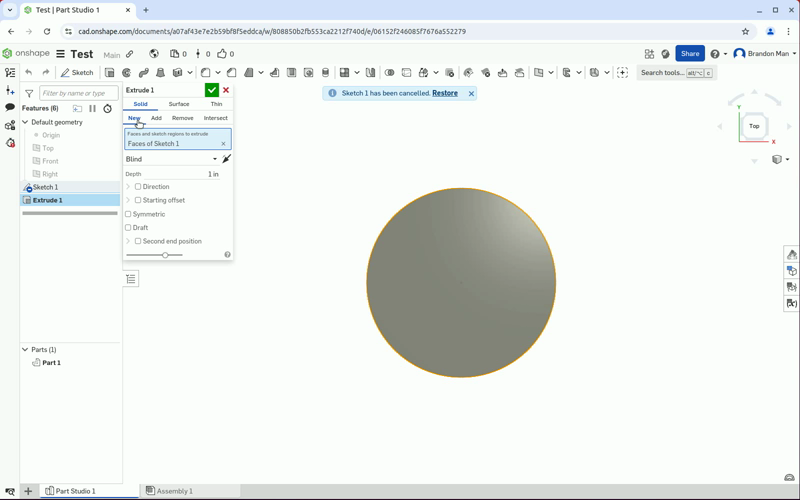
key(tab, 4)
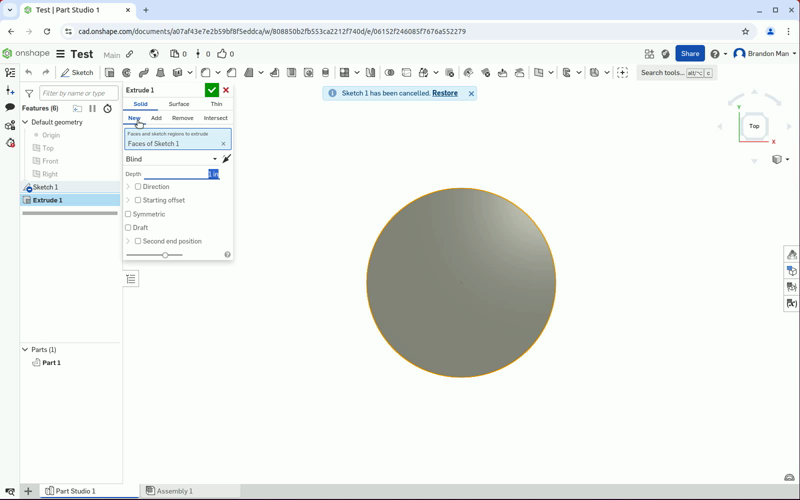
text(3.851)
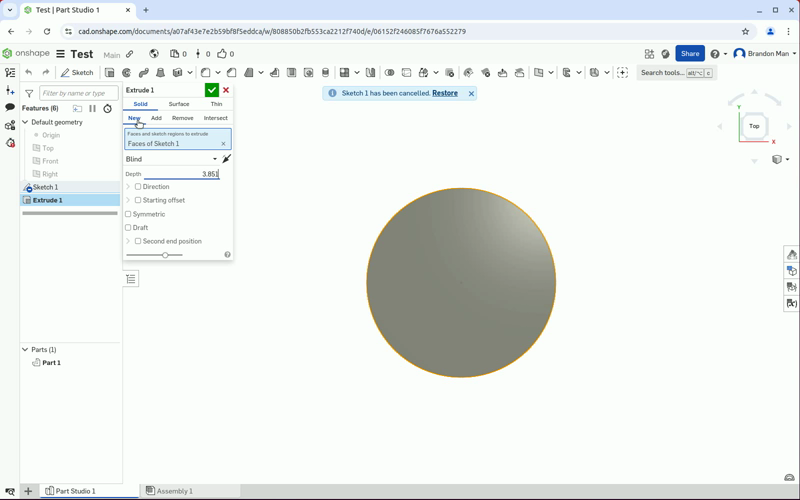
key(enter)
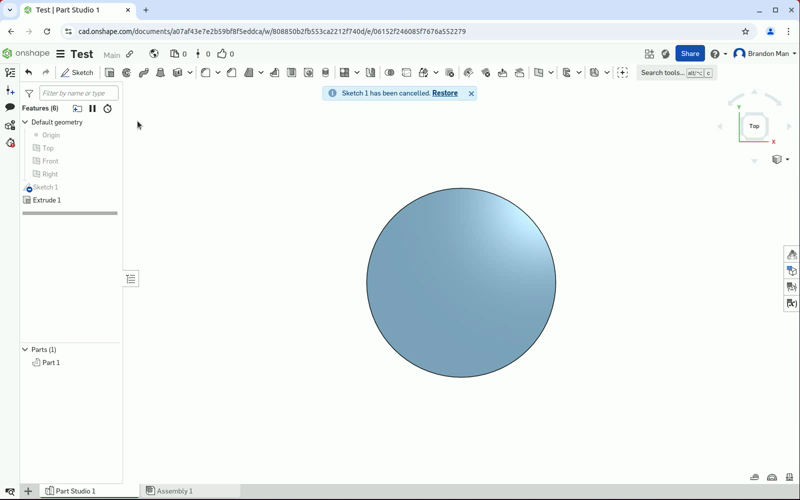
key(shift+h)
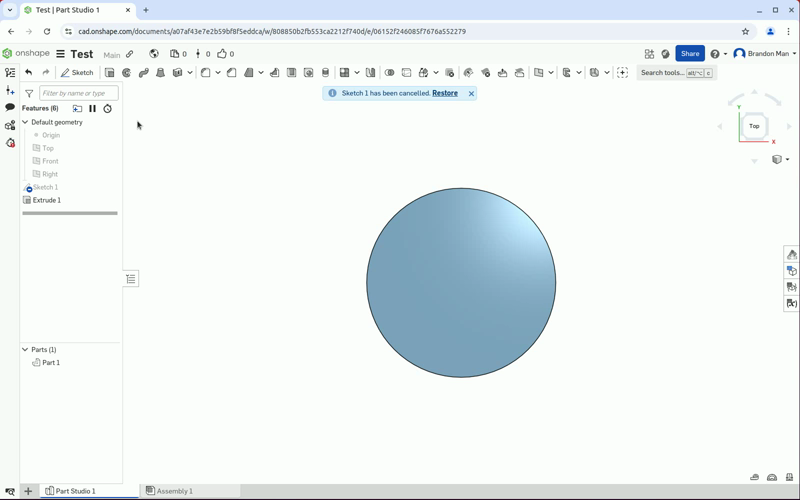
key(shift+h)
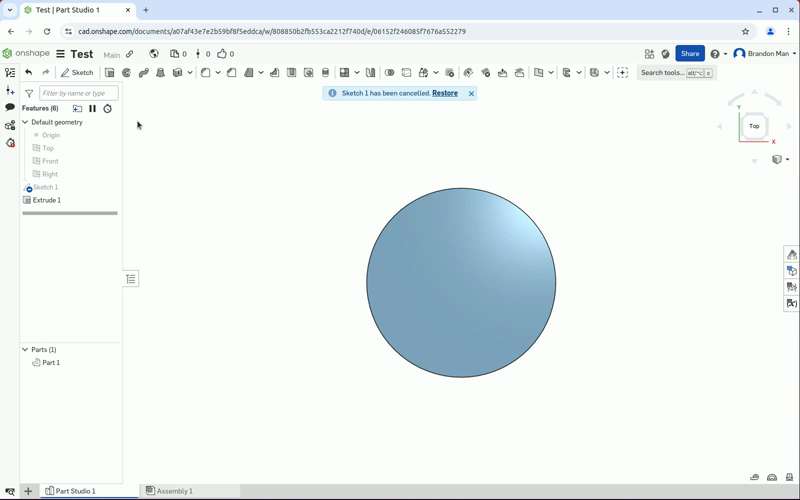
mouse_move(73, 189)
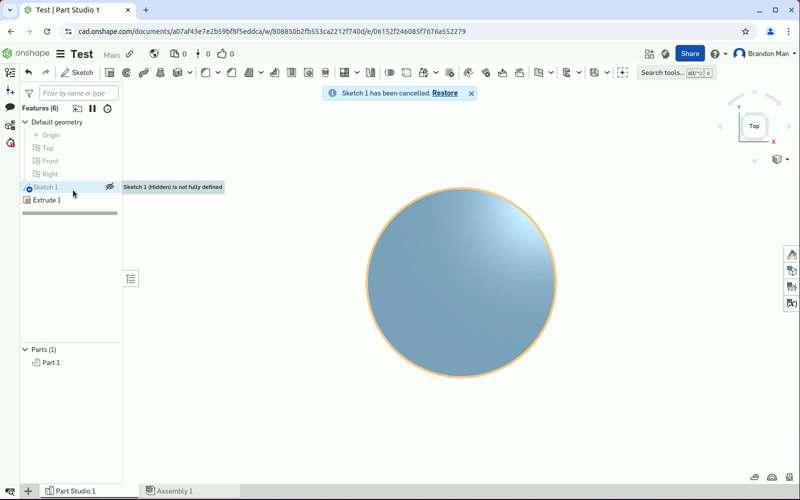
click(73, 189)
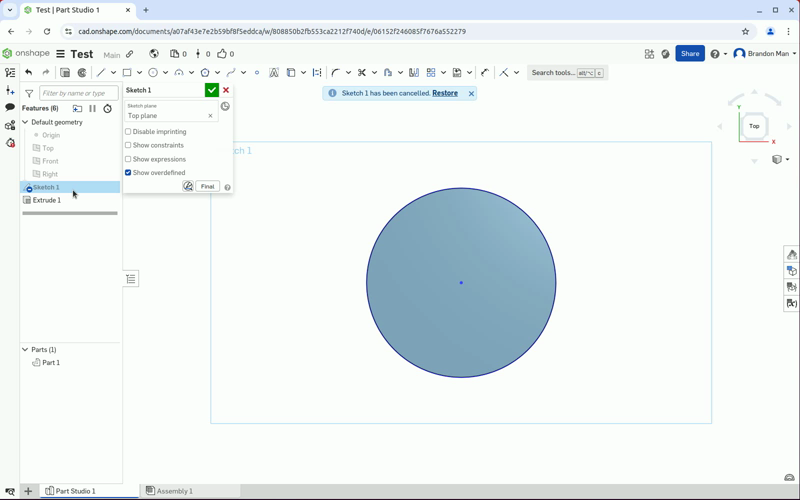
mouse_move(229, 92)
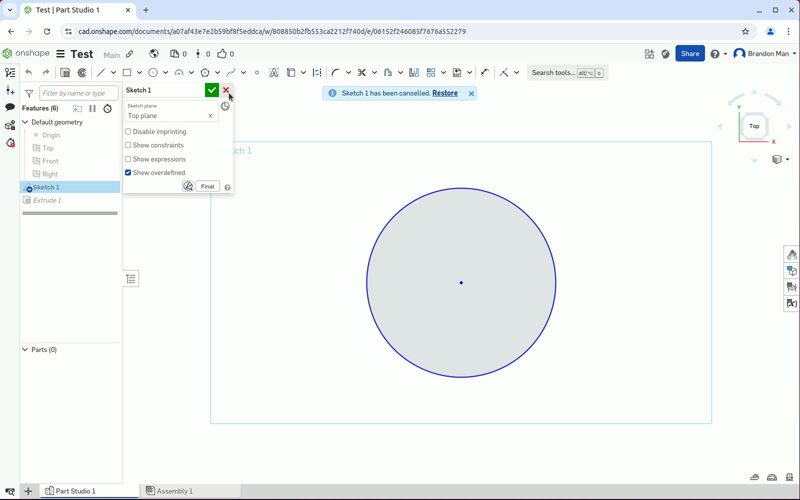
click(229, 92)
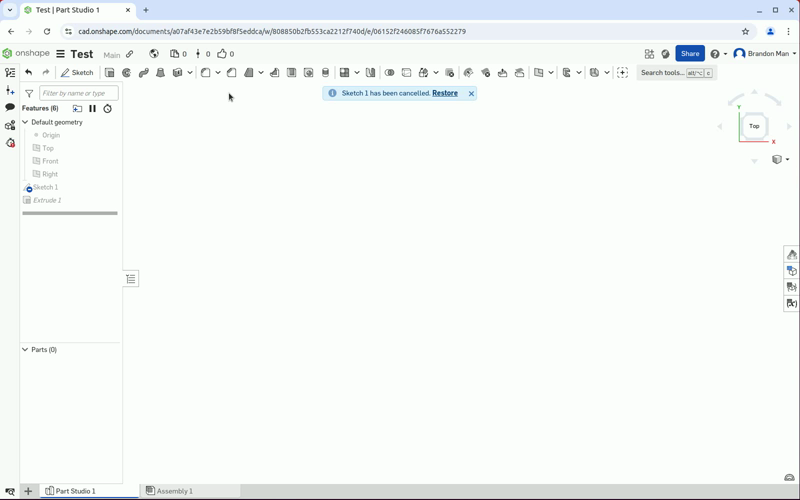
mouse_move(541, 75)
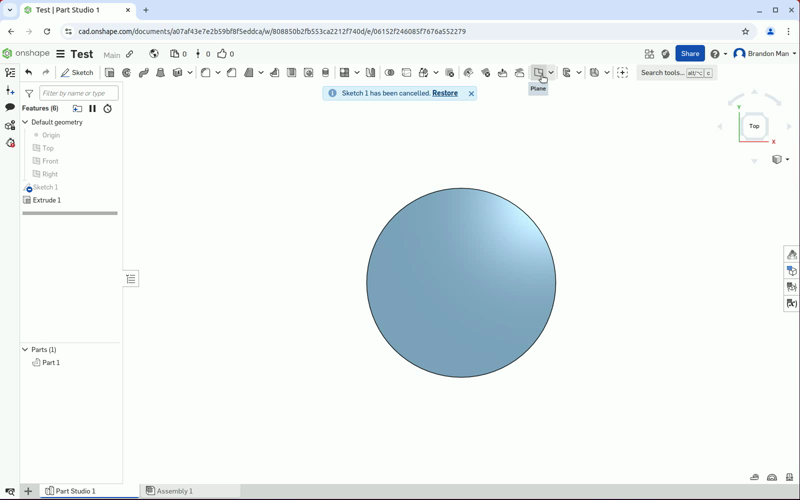
click(541, 75)
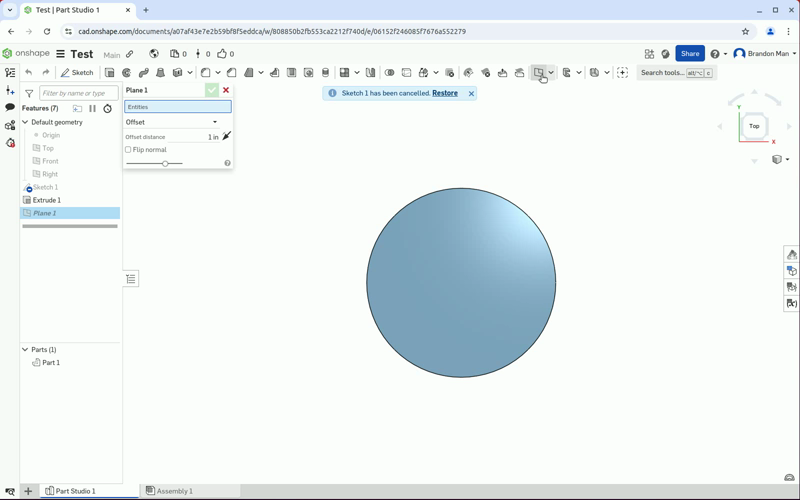
mouse_move(73, 150)
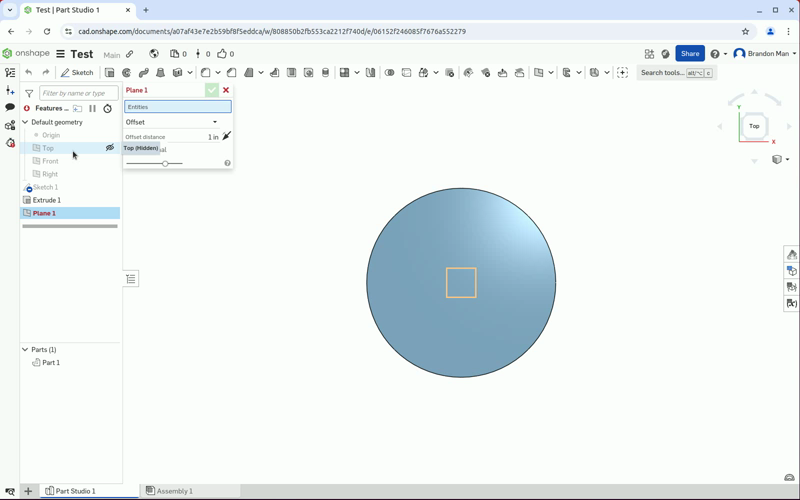
click(73, 150)
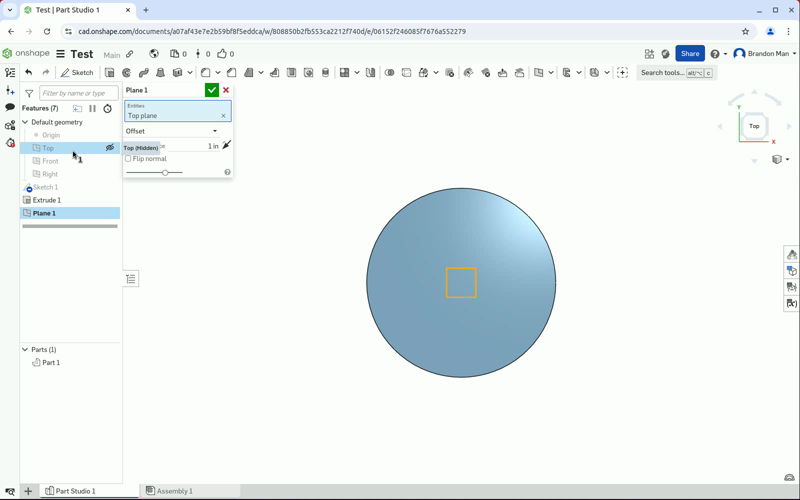
key(tab, 2)
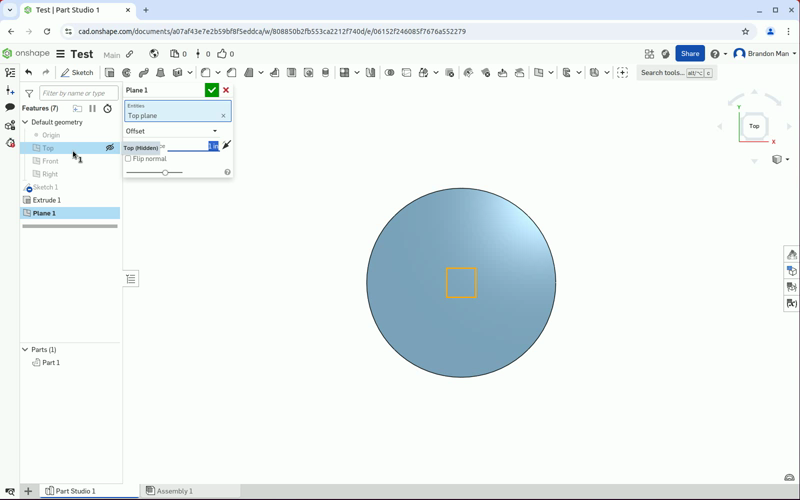
text(3.851)
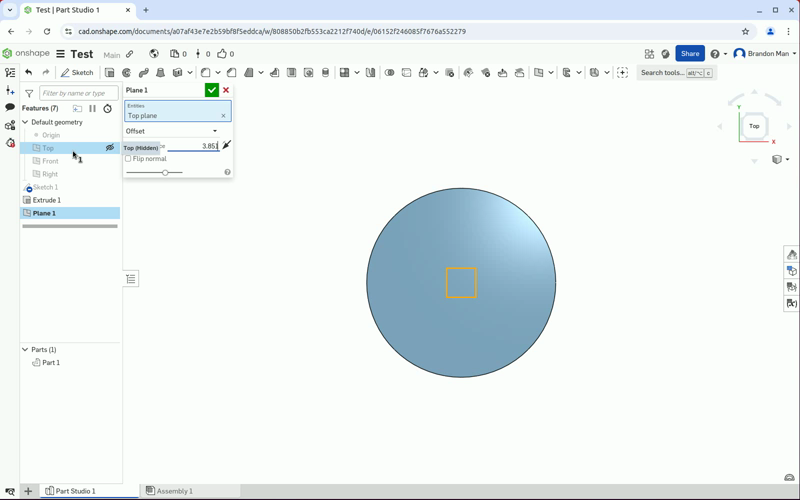
key(enter, 2)
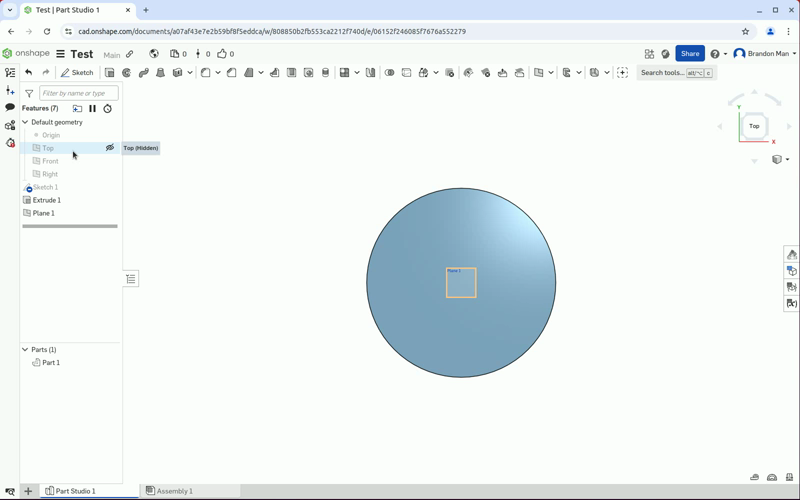
key(shift+s)
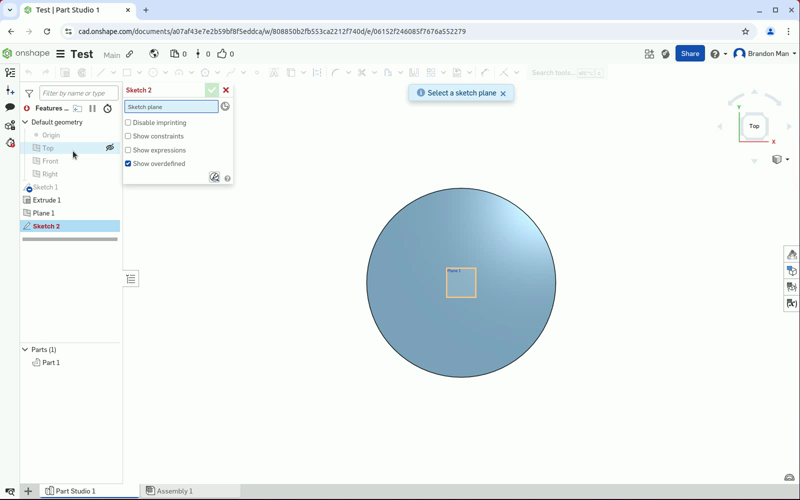
mouse_move(73, 215)
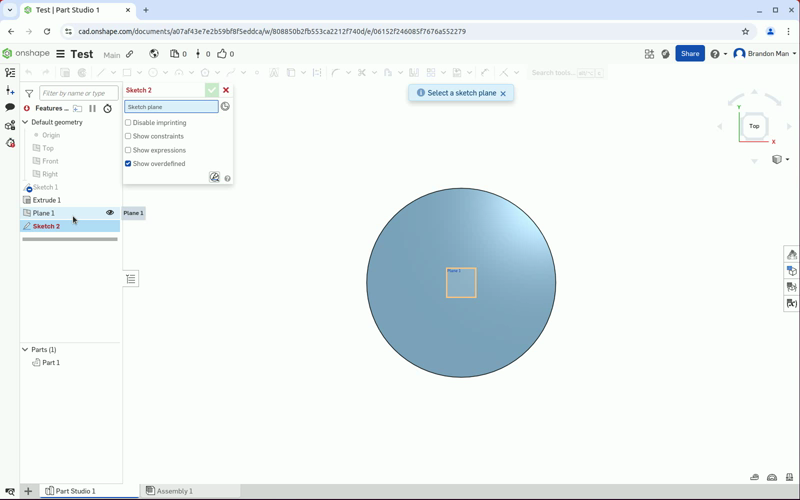
click(73, 215)
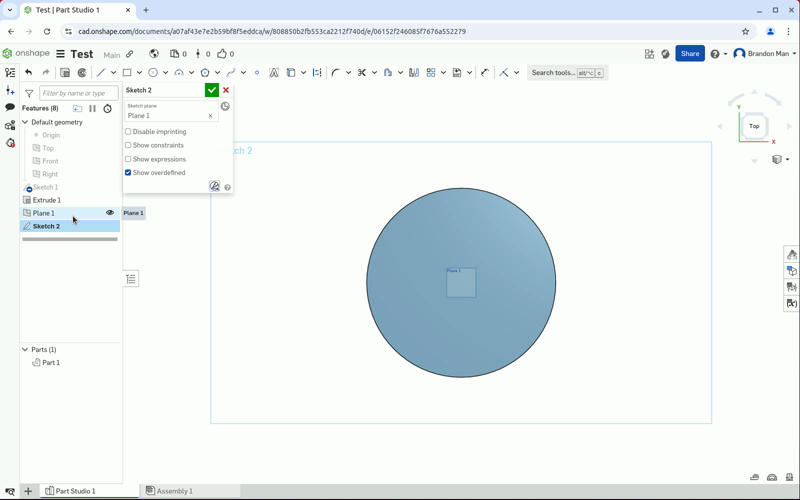
mouse_move(73, 352)
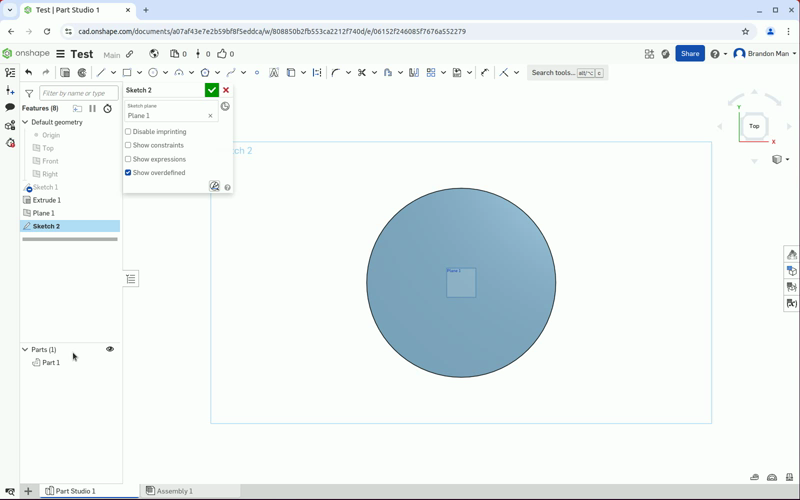
key(y)
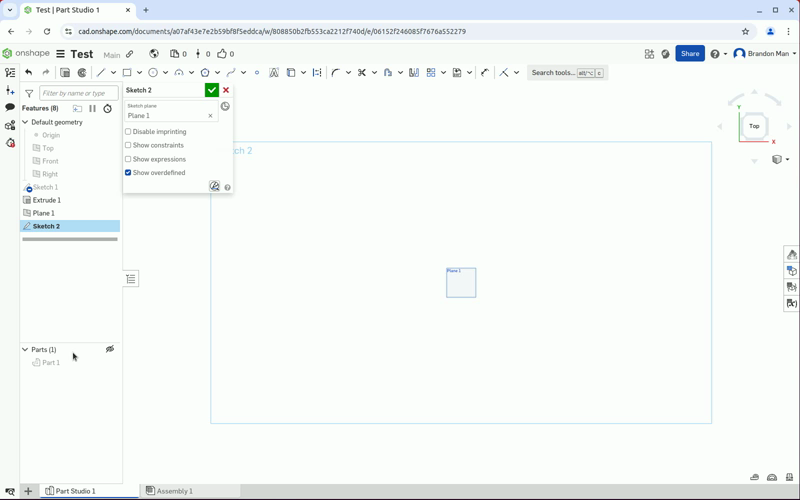
key(l)
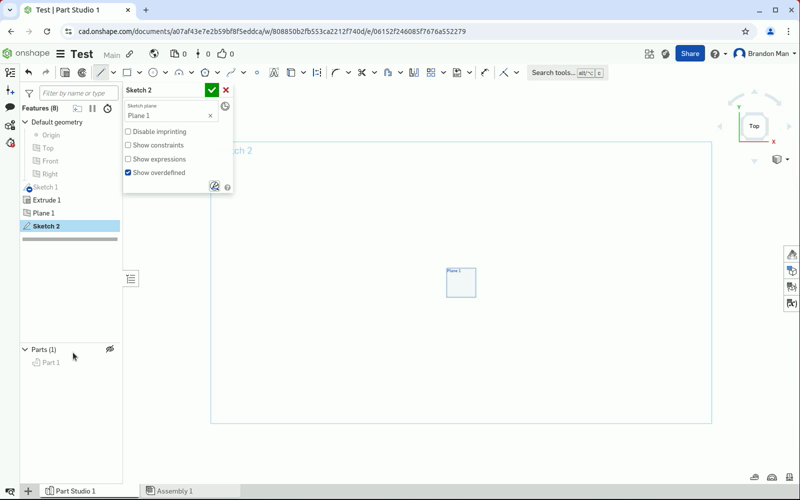
key_down(shift)
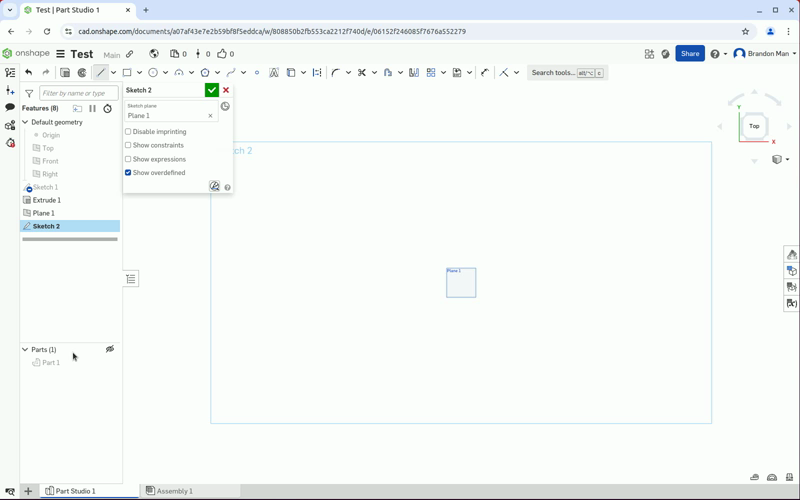
mouse_move(369, 305)
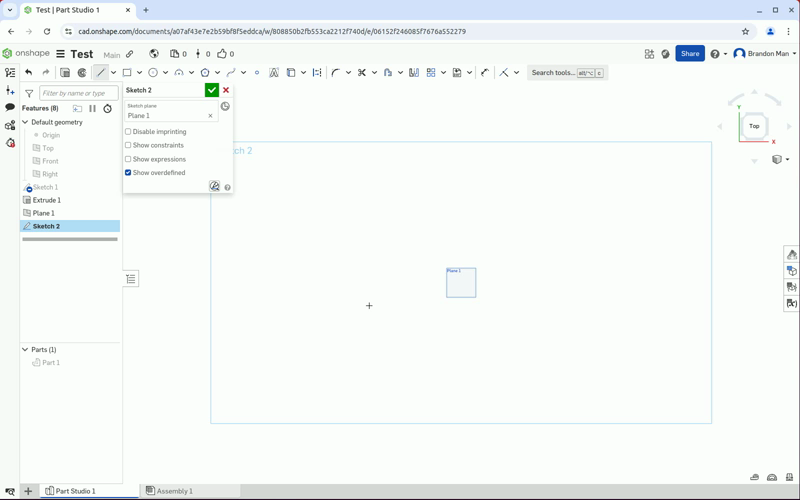
click(369, 305)
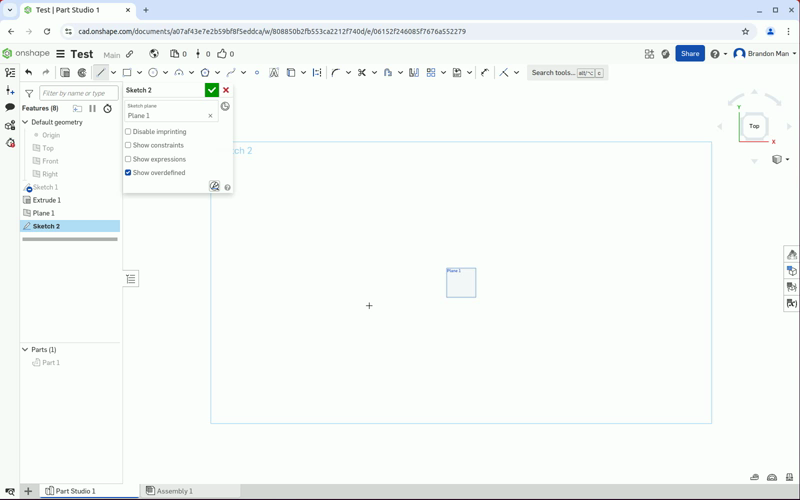
key_up(shift)
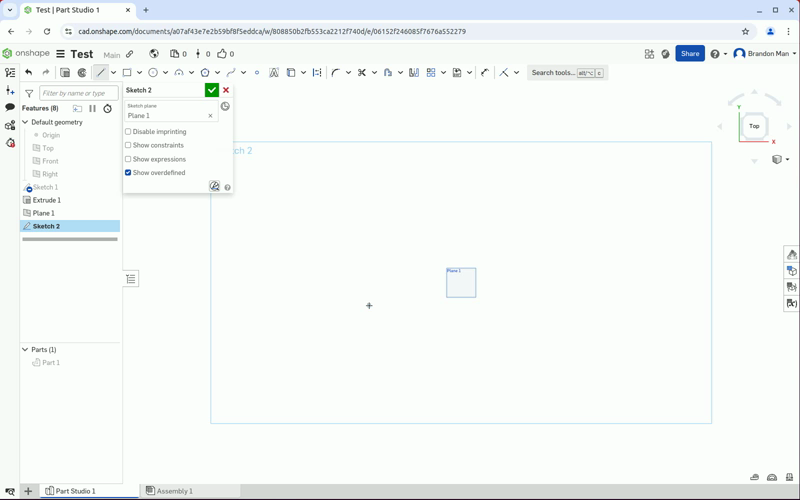
key_down(shift)
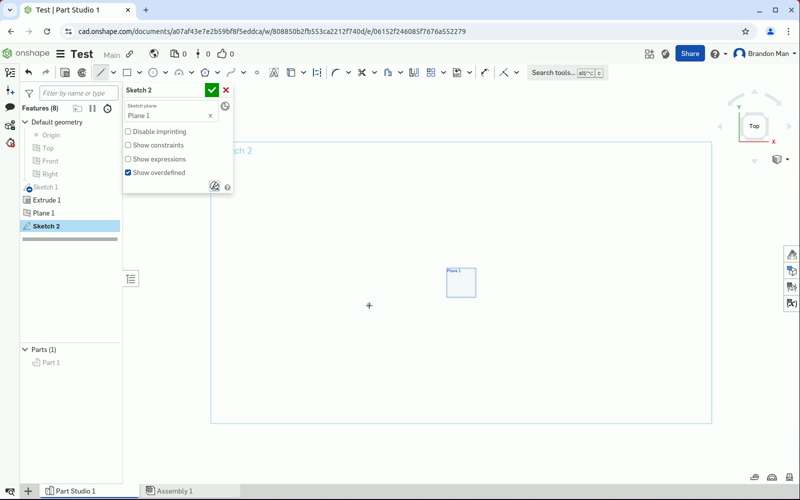
mouse_move(550, 305)
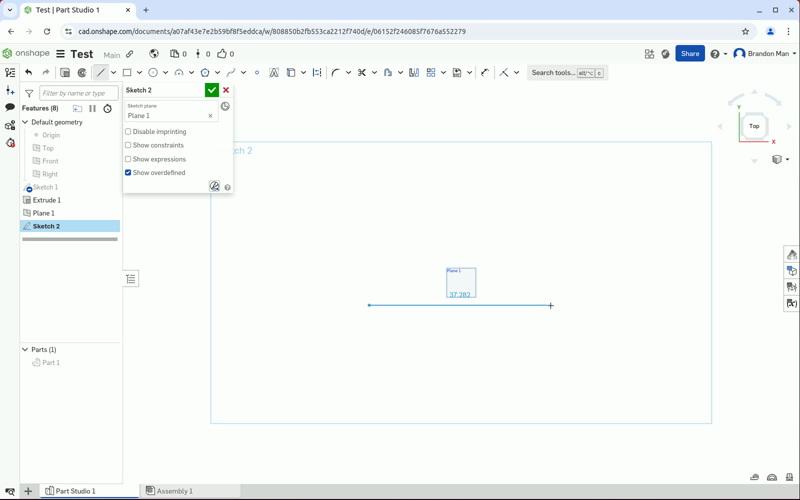
click(550, 305)
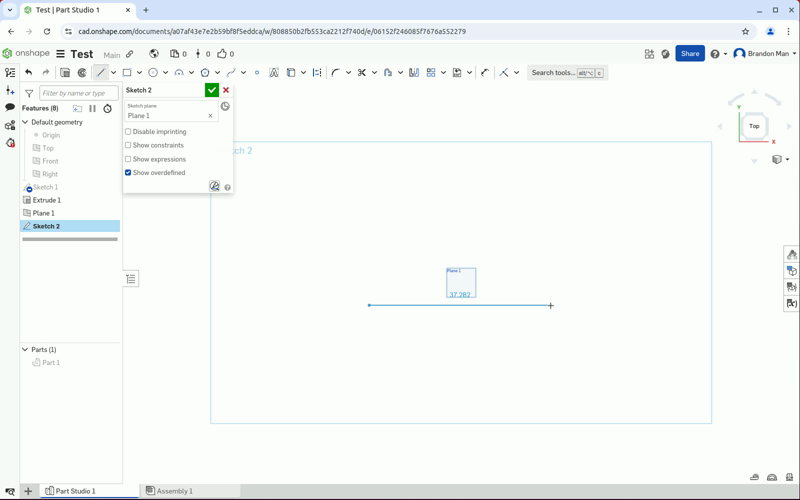
key_up(shift)
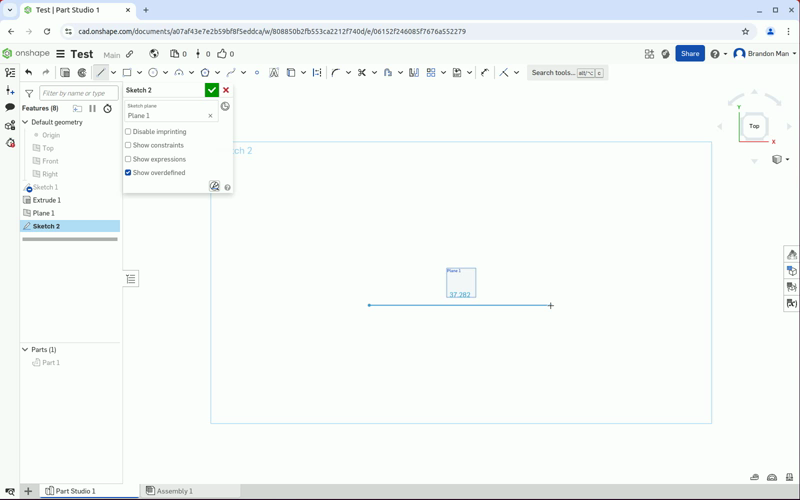
key_down(shift)
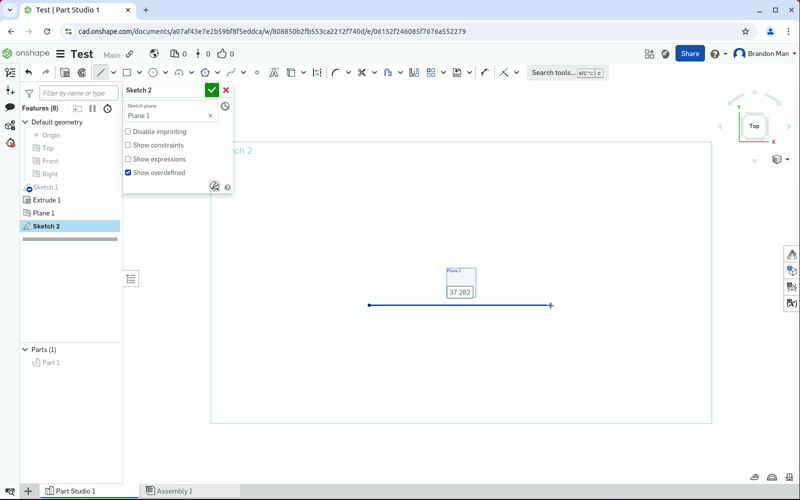
mouse_move(580, 305)
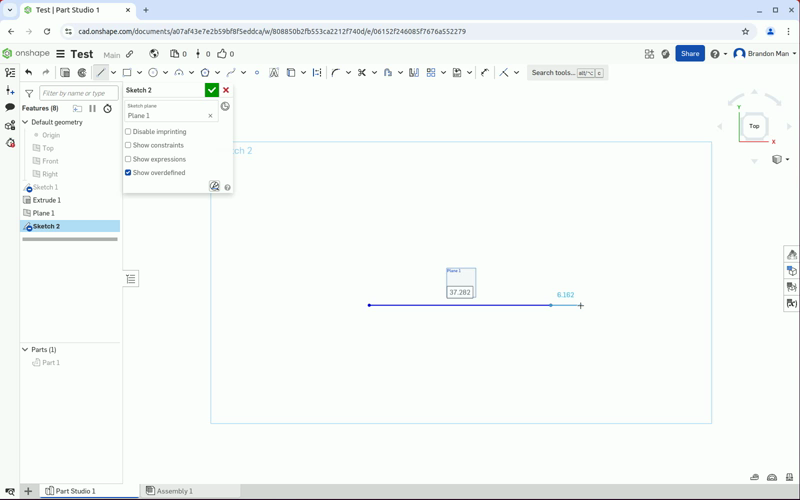
mouse_move(550, 261)
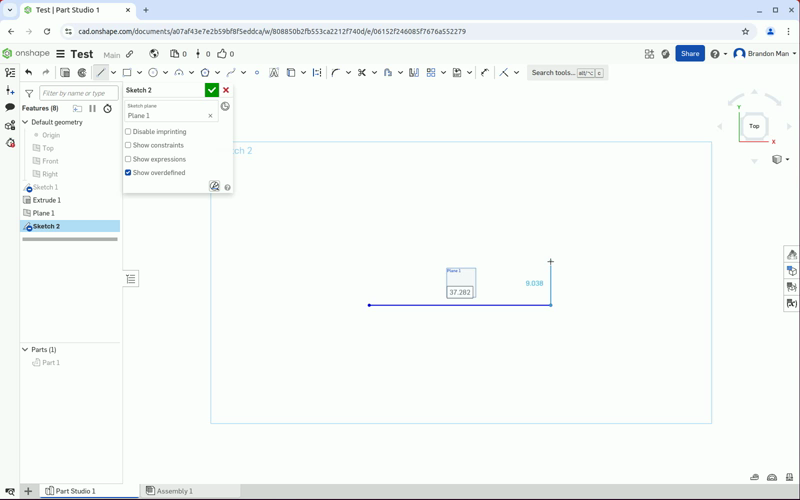
click(550, 261)
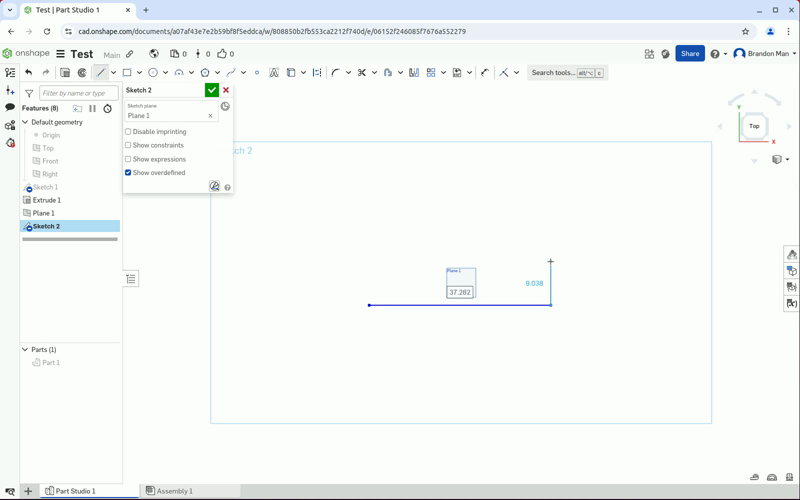
key_up(shift)
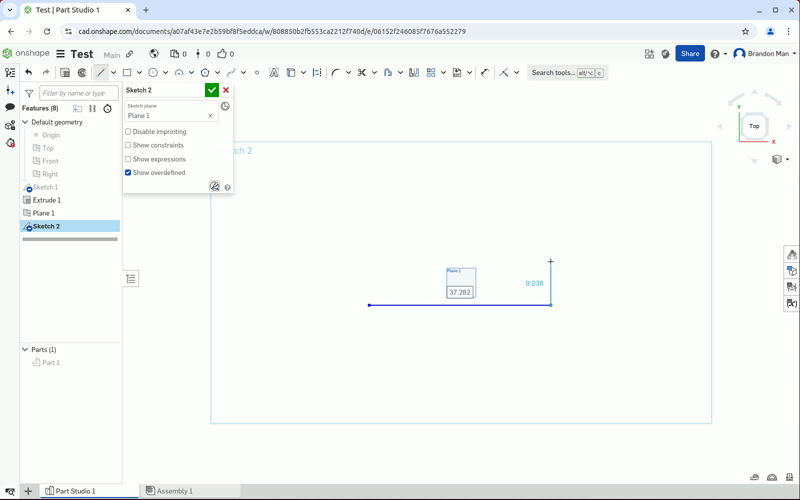
key_down(shift)
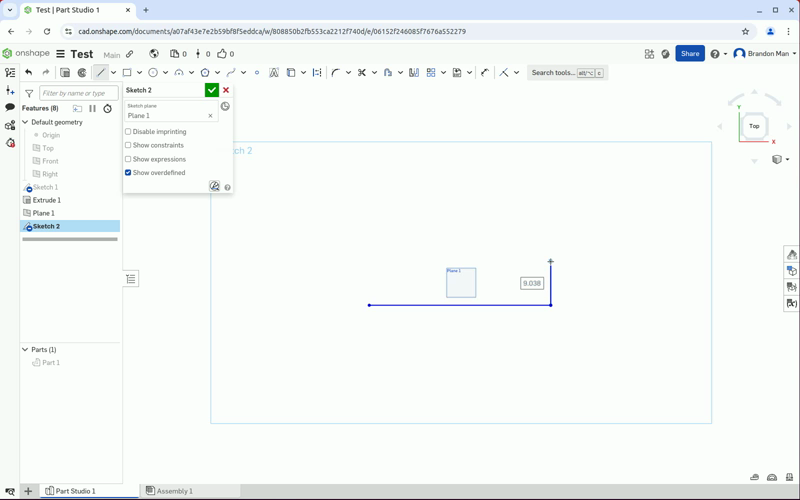
mouse_move(369, 261)
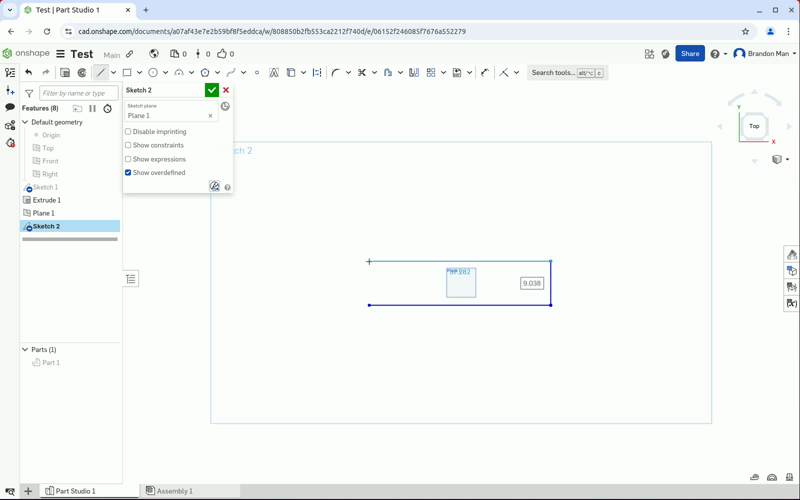
click(369, 261)
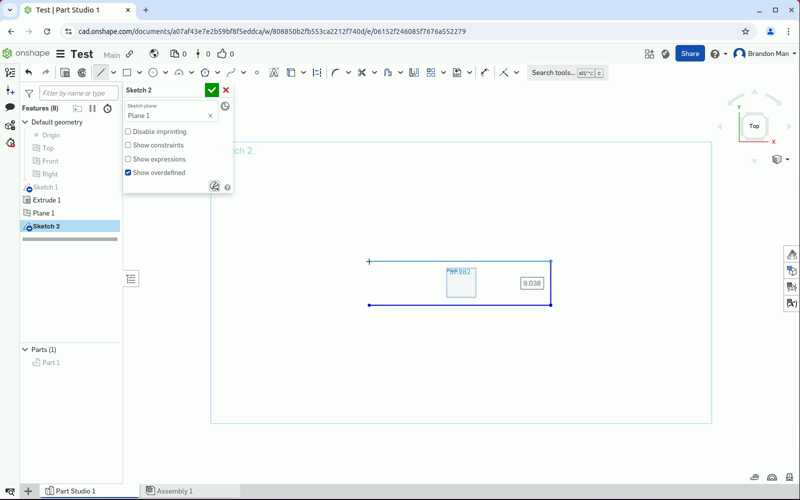
key_up(shift)
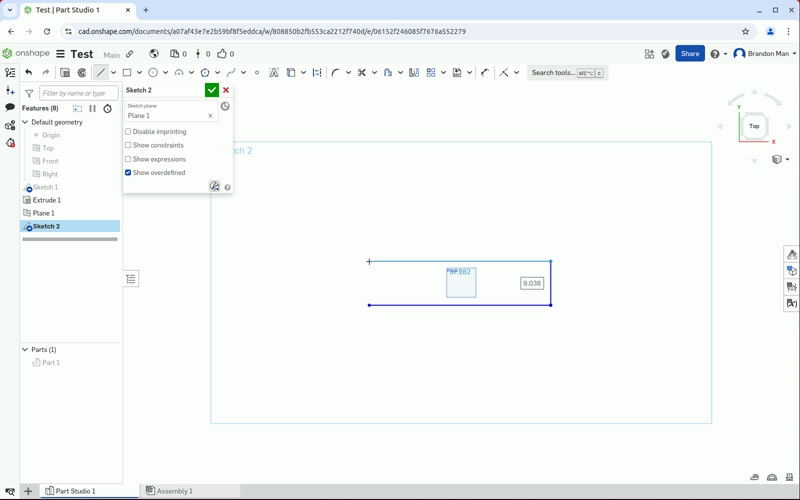
mouse_move(399, 261)
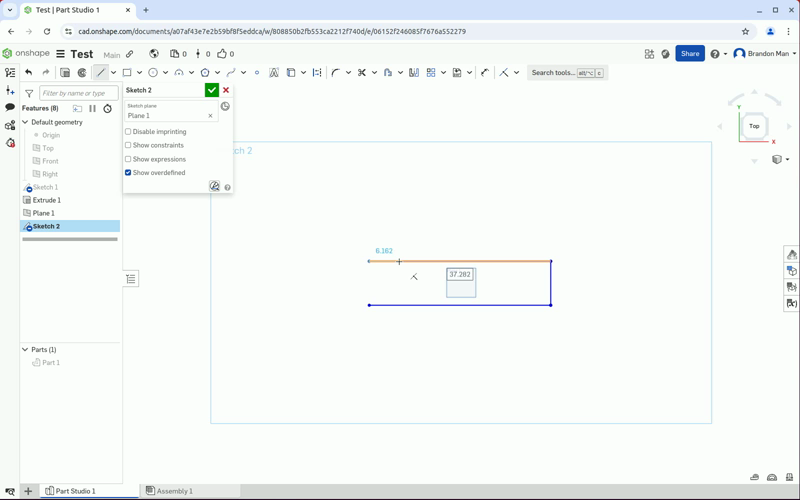
key_down(shift)
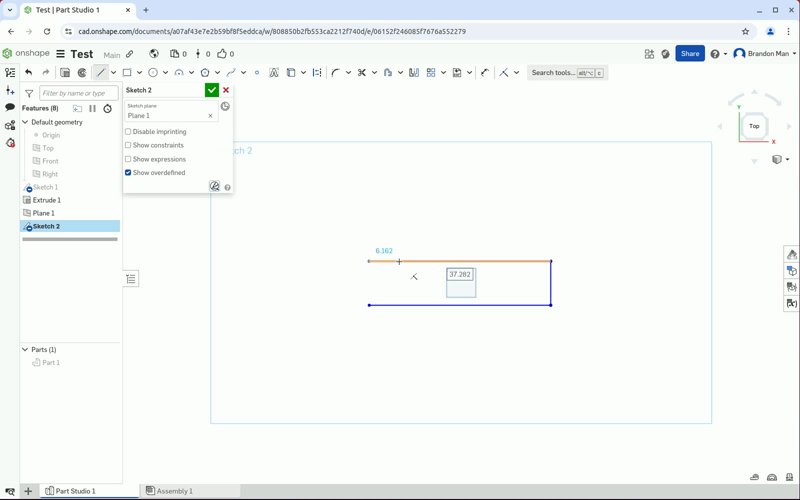
mouse_move(369, 305)
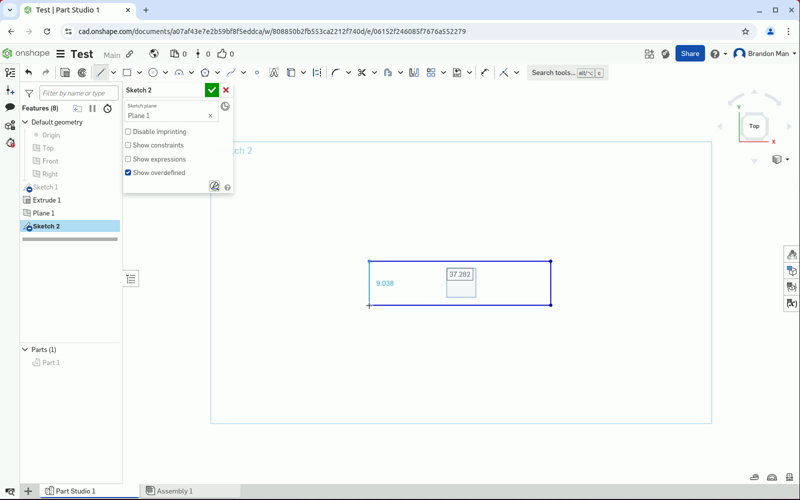
key_up(shift)
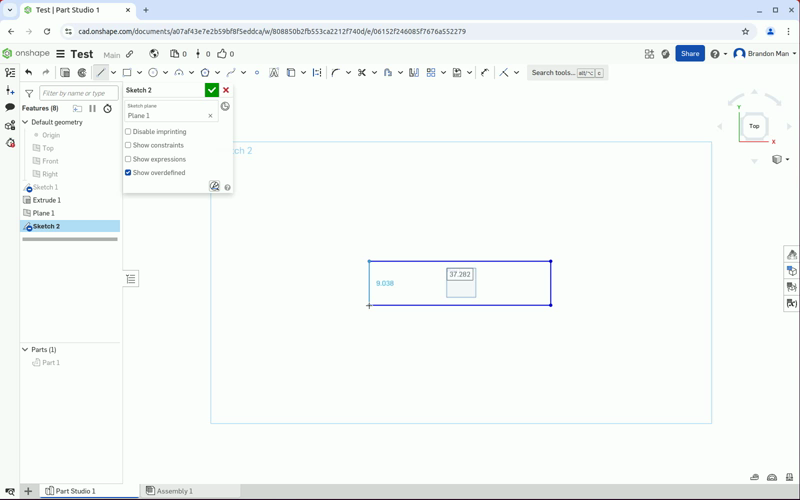
click(369, 305)
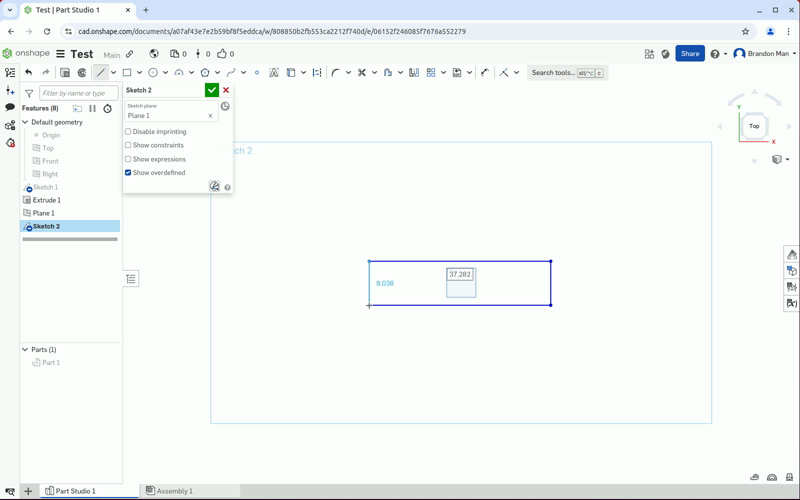
key(esc)
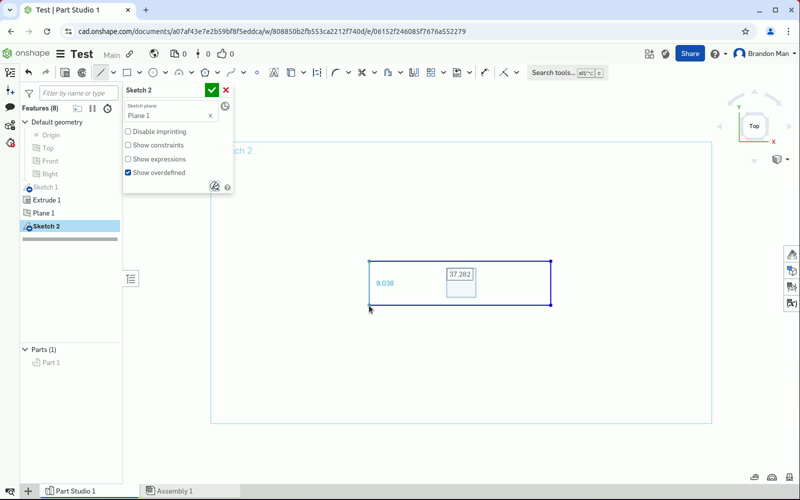
mouse_move(530, 295)
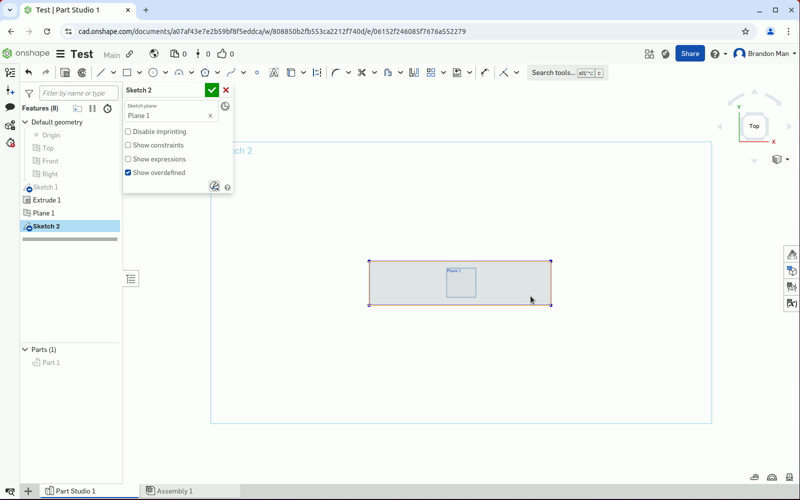
click(530, 295)
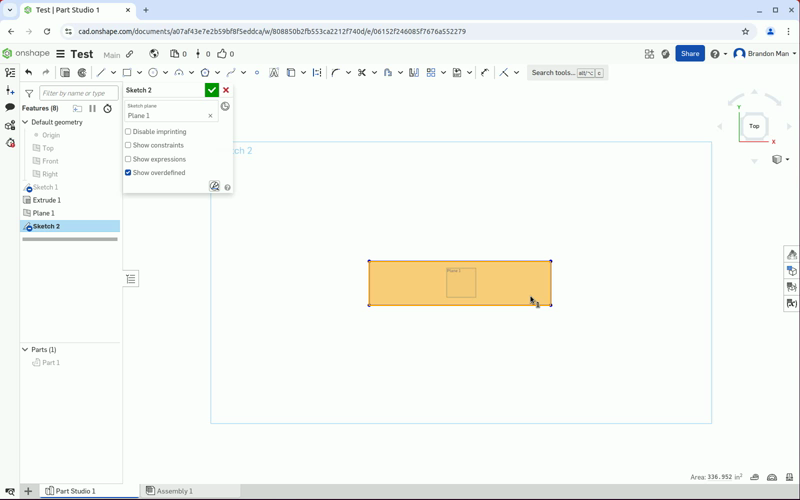
mouse_move(73, 352)
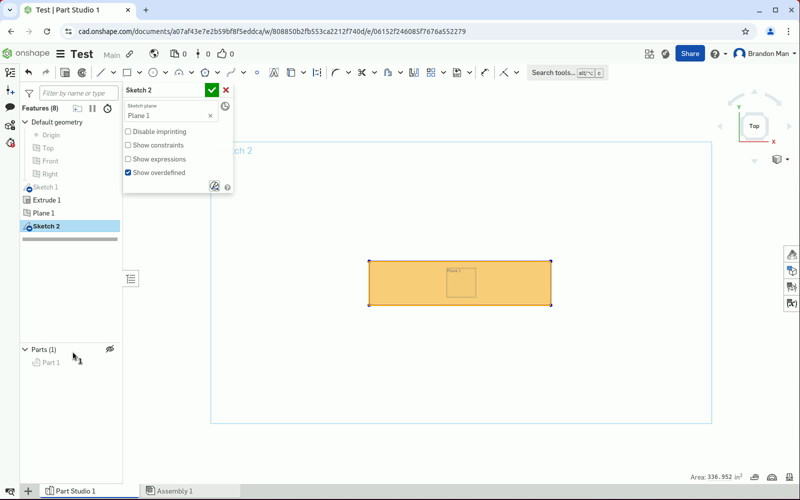
key(shift+y)
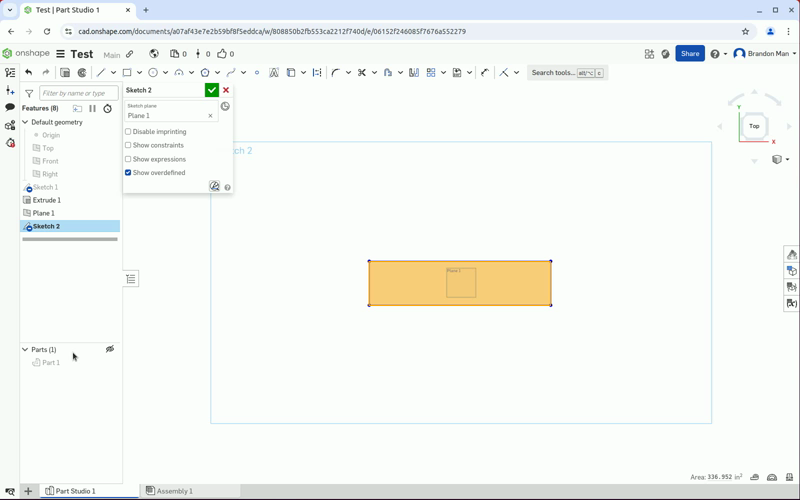
key(shift+e)
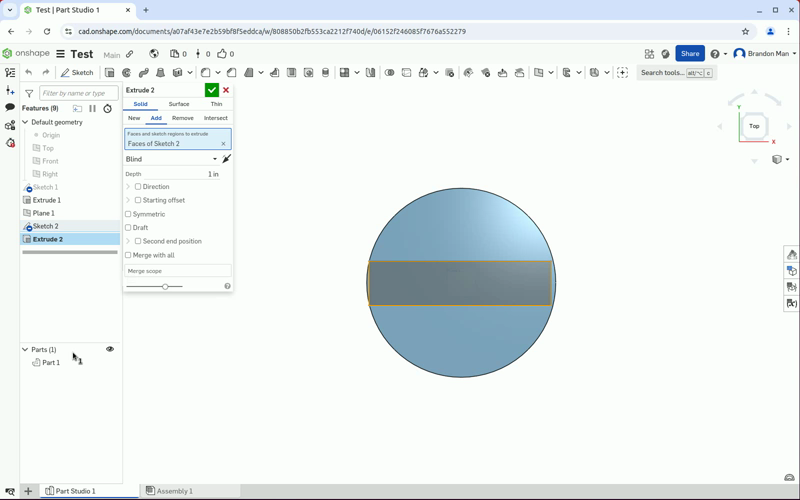
mouse_move(143, 106)
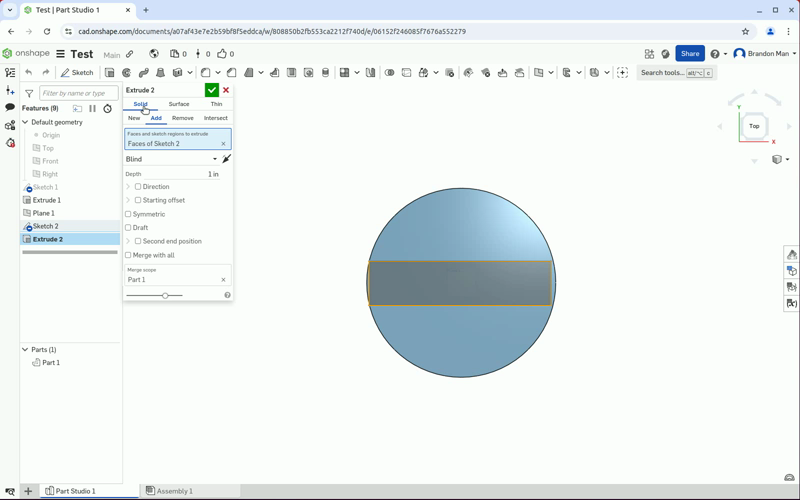
click(143, 106)
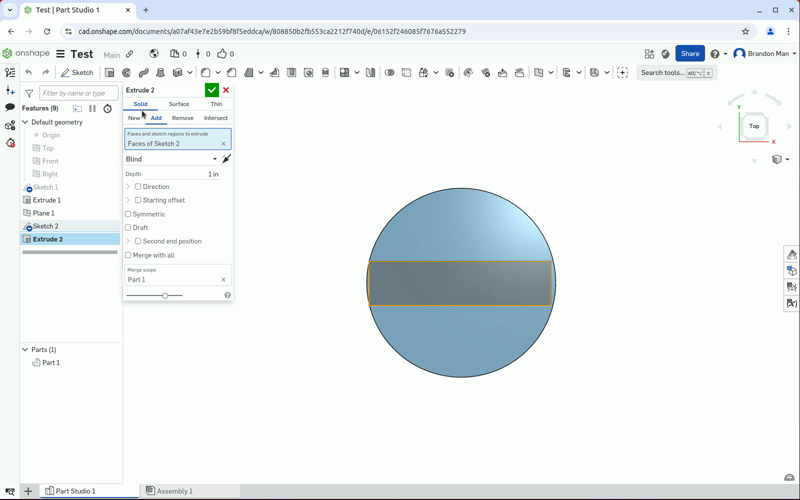
mouse_move(137, 120)
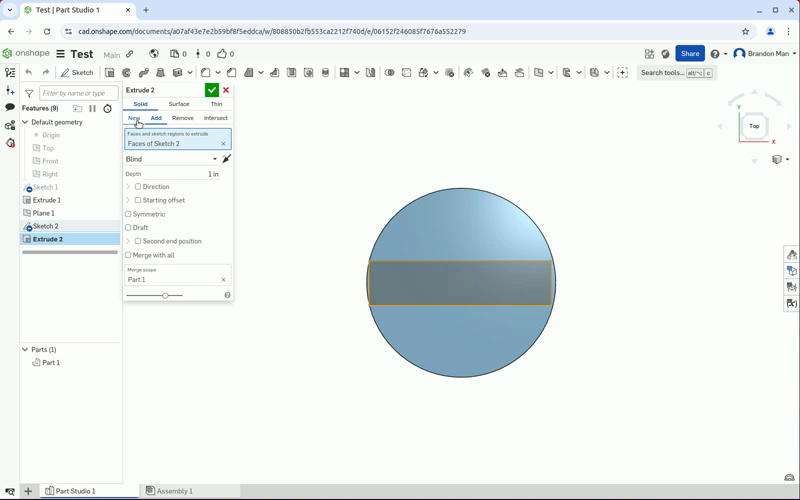
click(137, 120)
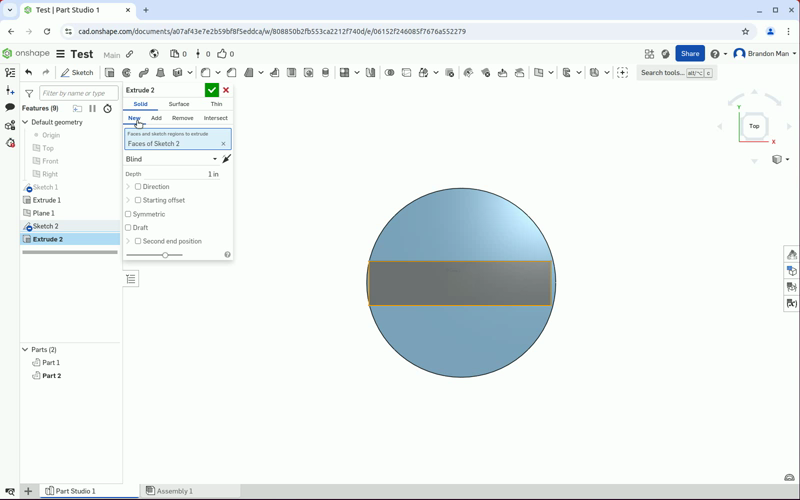
key(tab, 4)
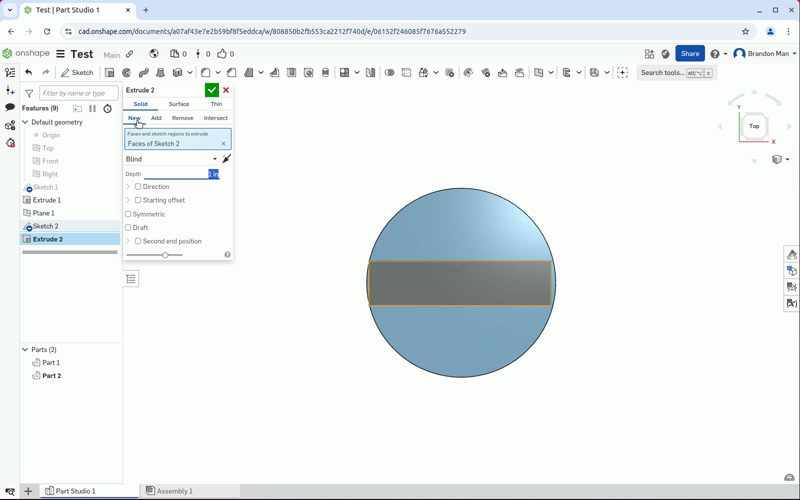
text(19.257)
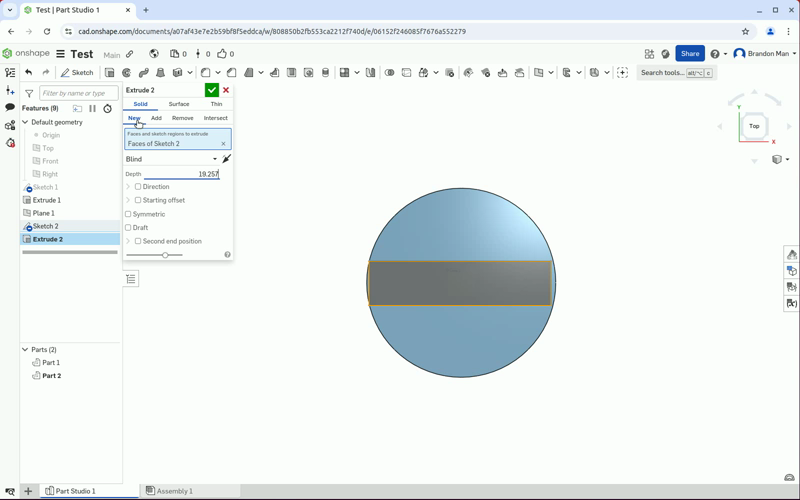
key(enter)
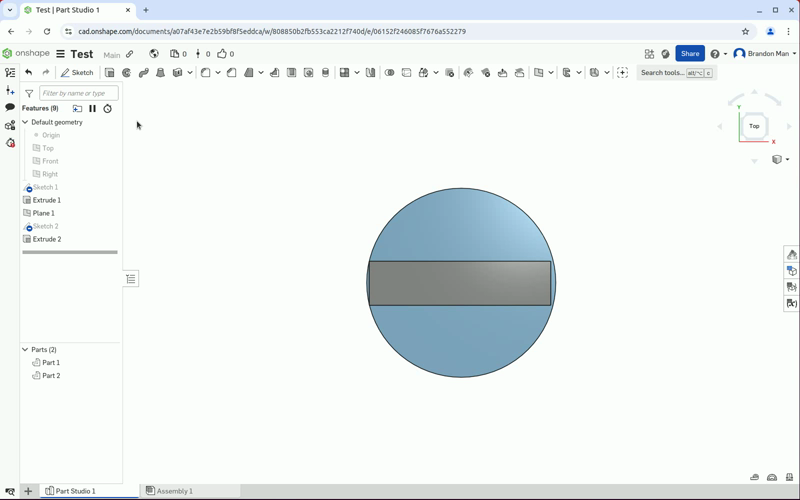
key(shift+h)
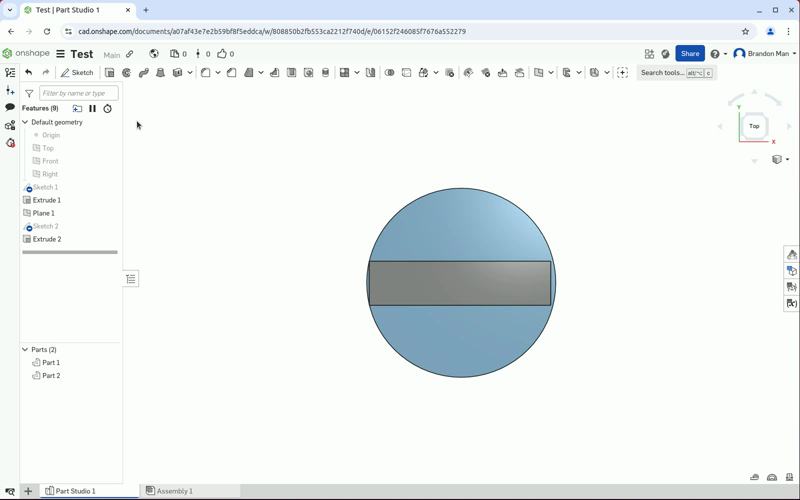
key(shift+h)
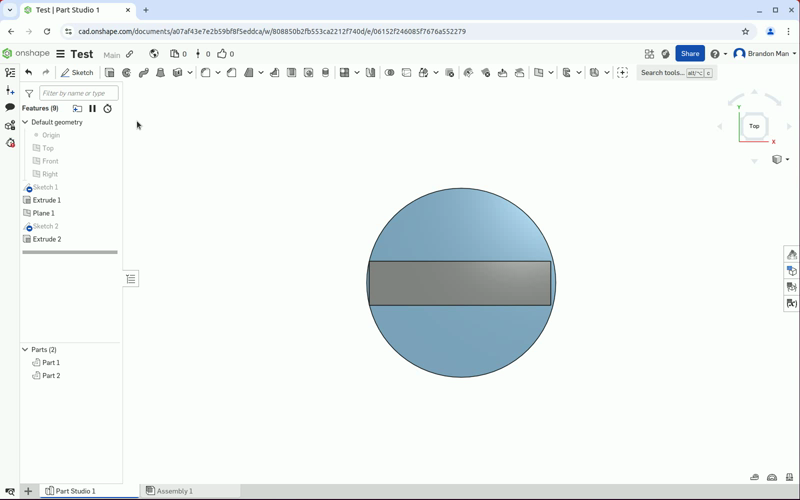
mouse_move(73, 189)
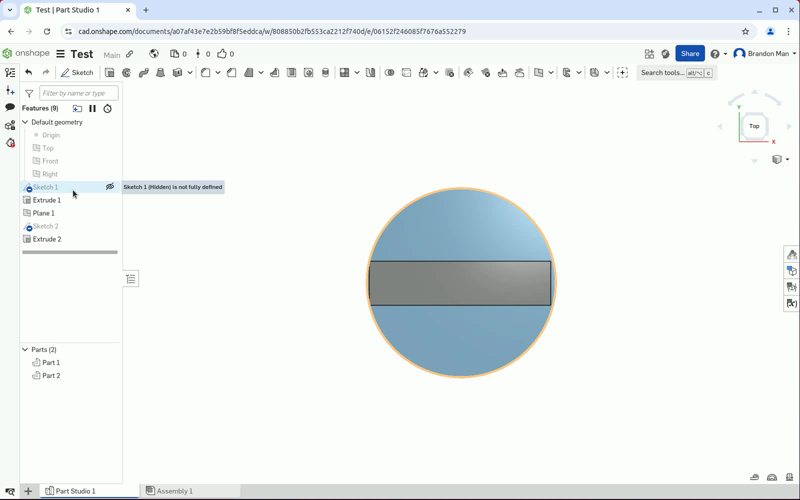
click(73, 189)
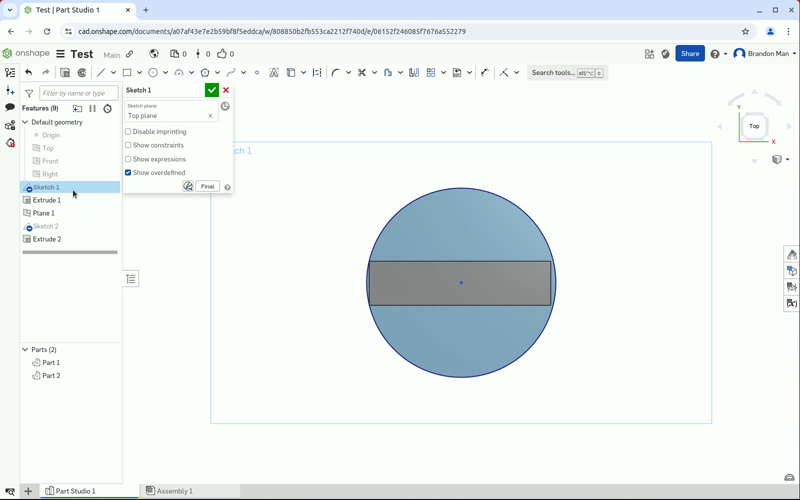
mouse_move(229, 92)
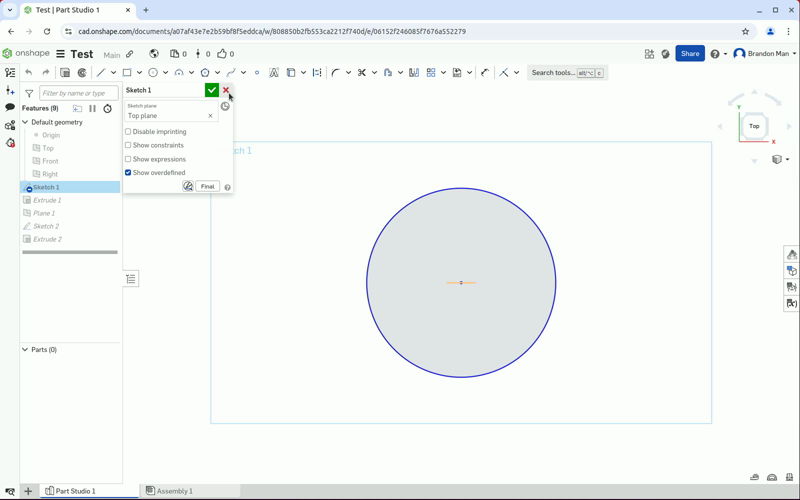
click(229, 92)
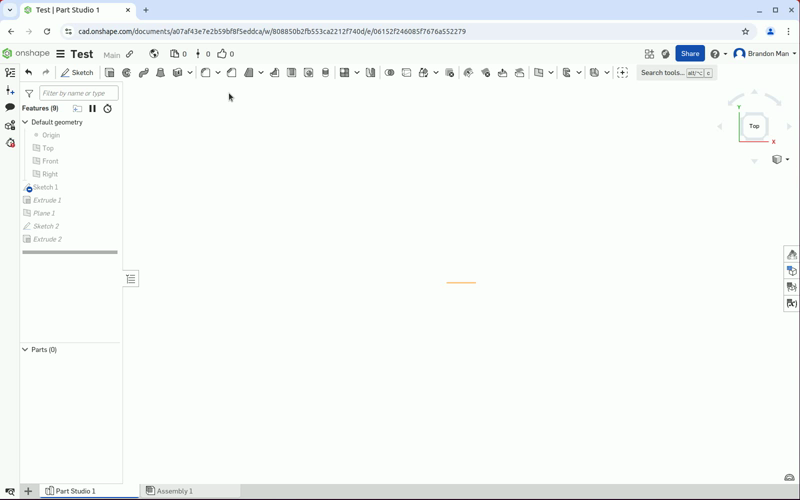
mouse_move(541, 75)
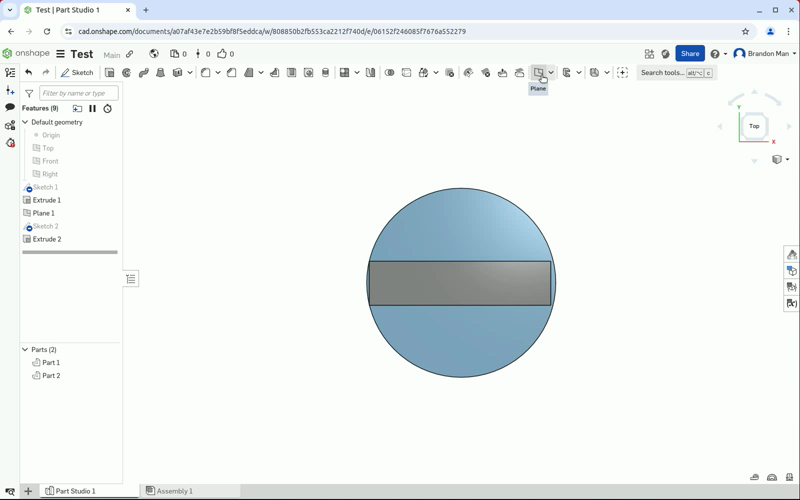
click(541, 75)
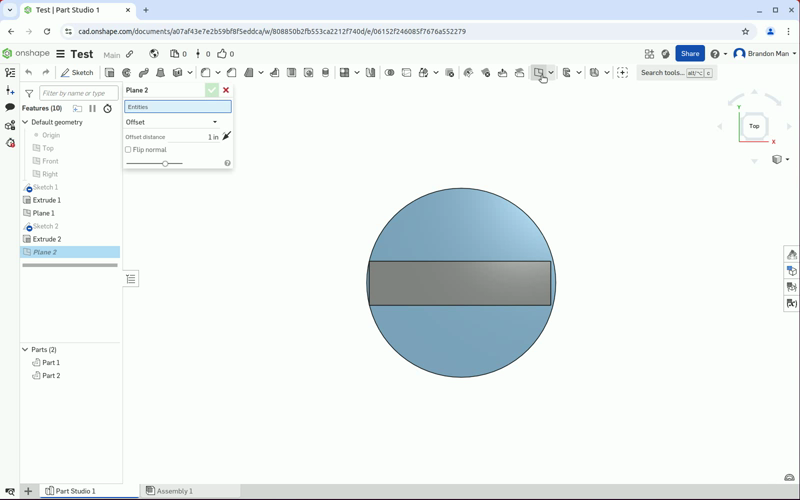
mouse_move(73, 150)
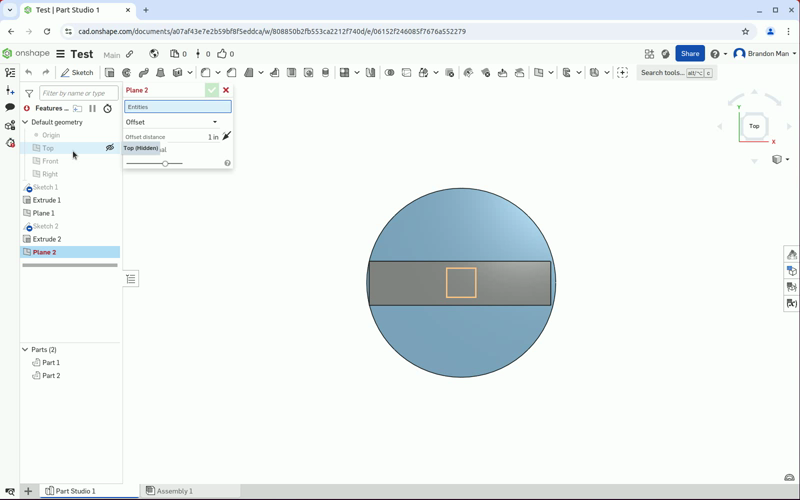
click(73, 150)
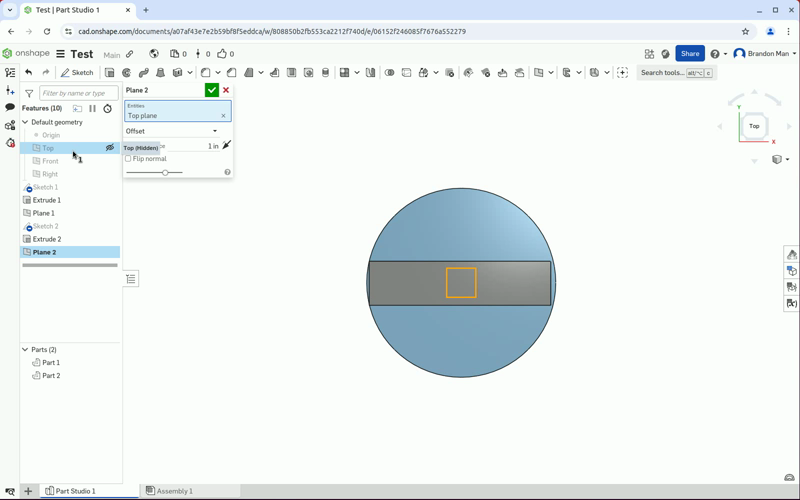
key(tab, 2)
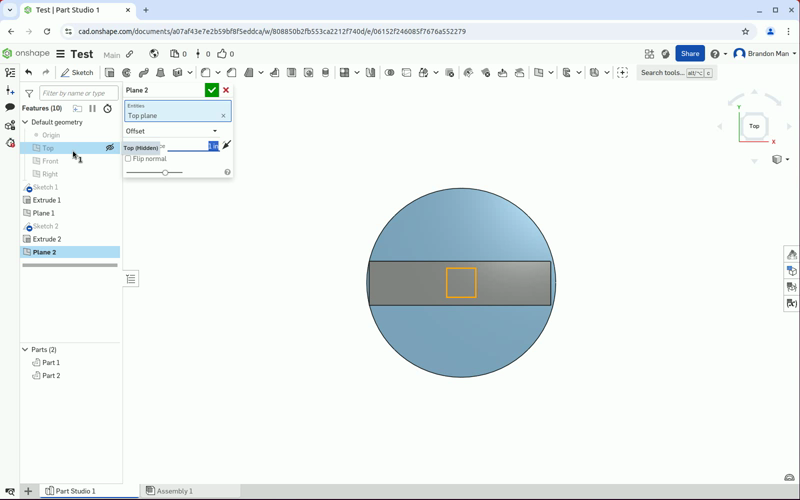
text(23.108)
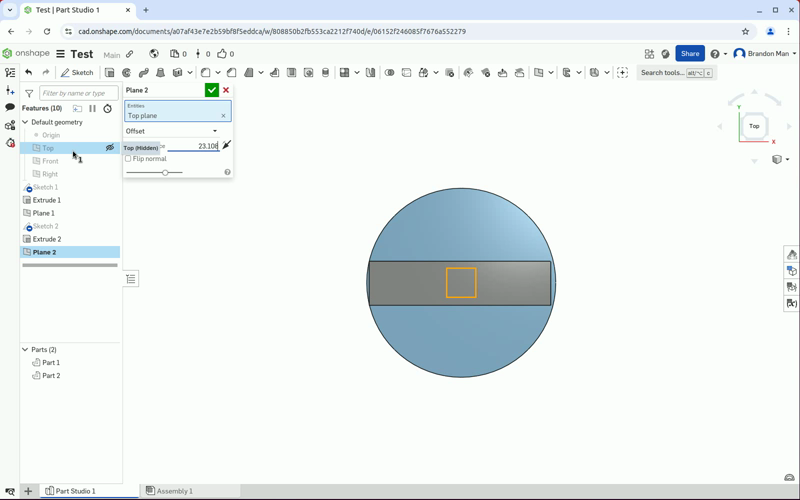
key(enter, 2)
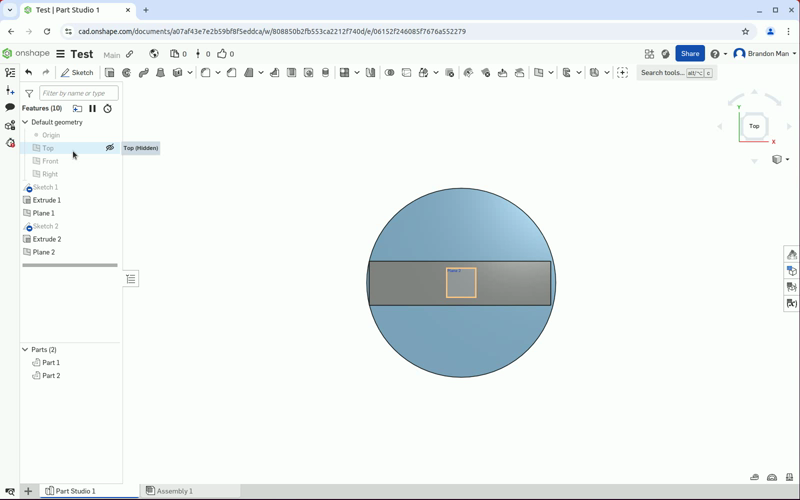
key(shift+s)
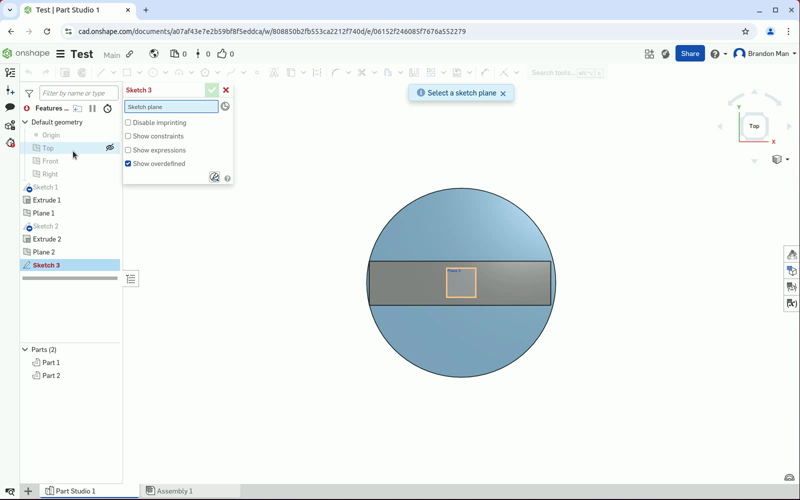
mouse_move(73, 254)
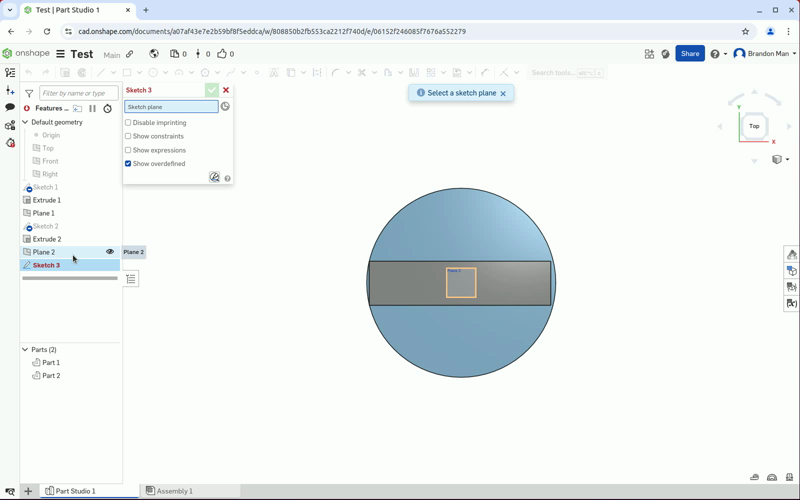
click(73, 254)
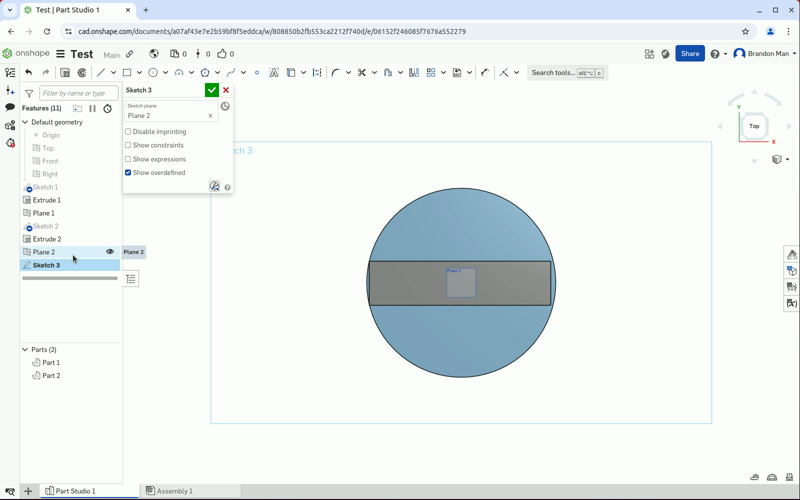
mouse_move(73, 352)
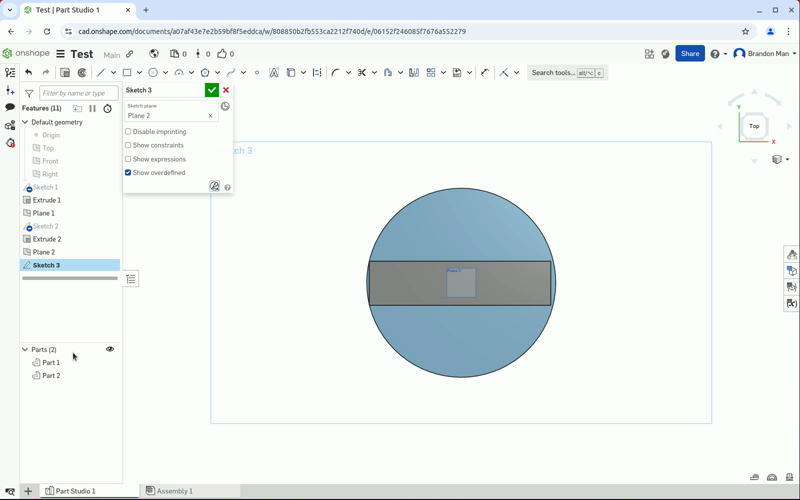
key(y)
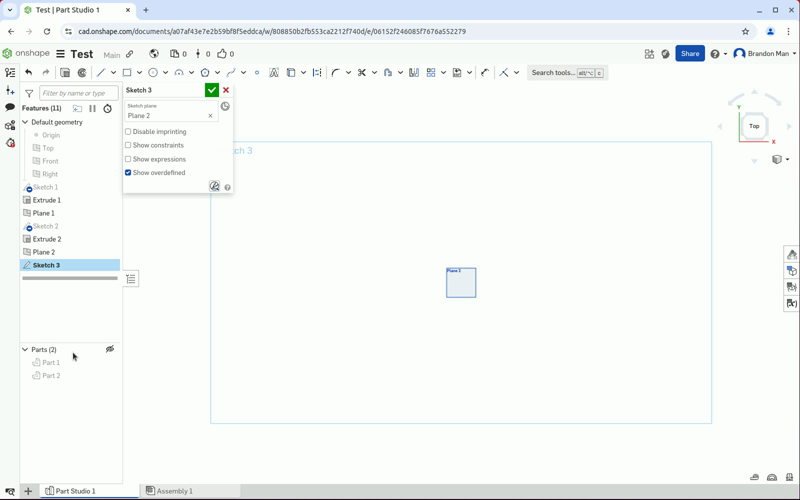
key(l)
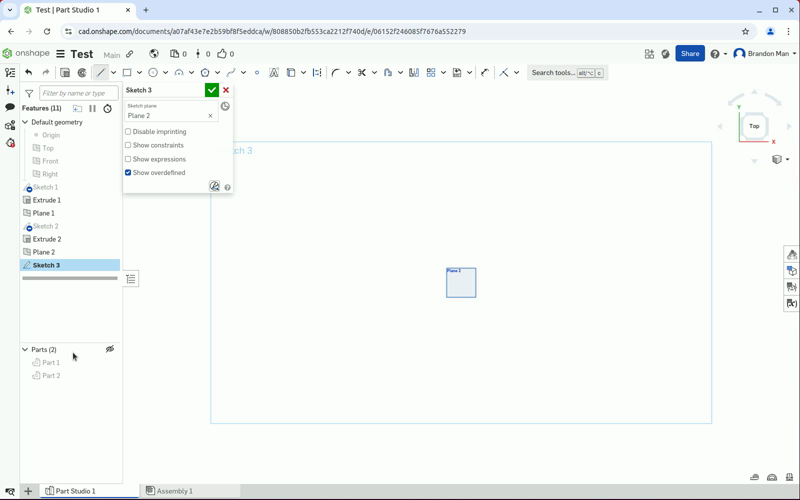
key_down(shift)
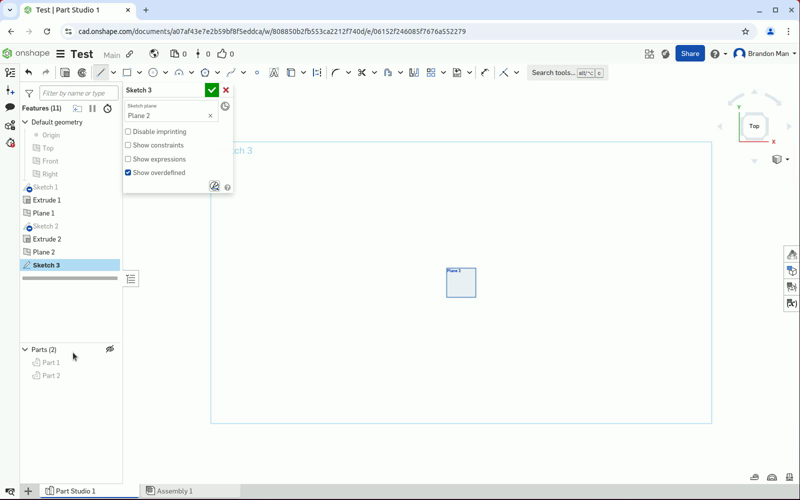
mouse_move(369, 290)
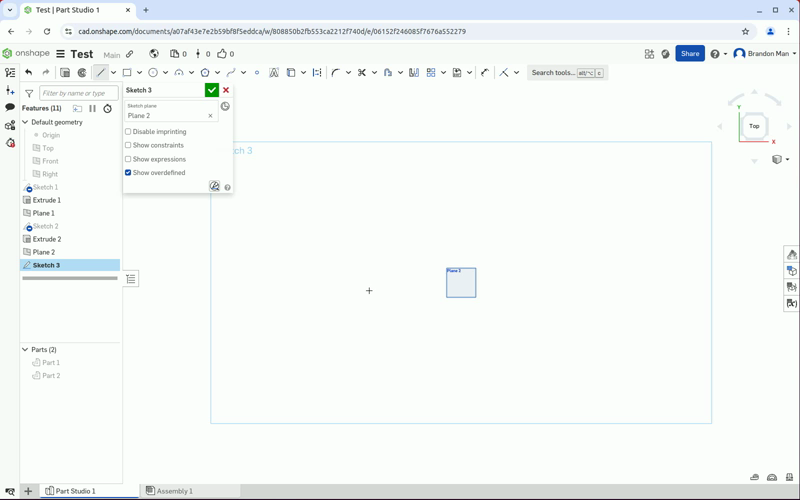
click(369, 290)
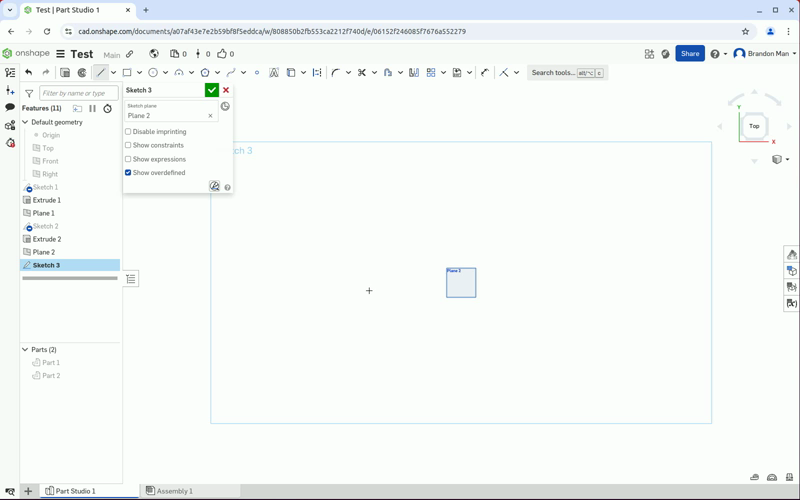
key_up(shift)
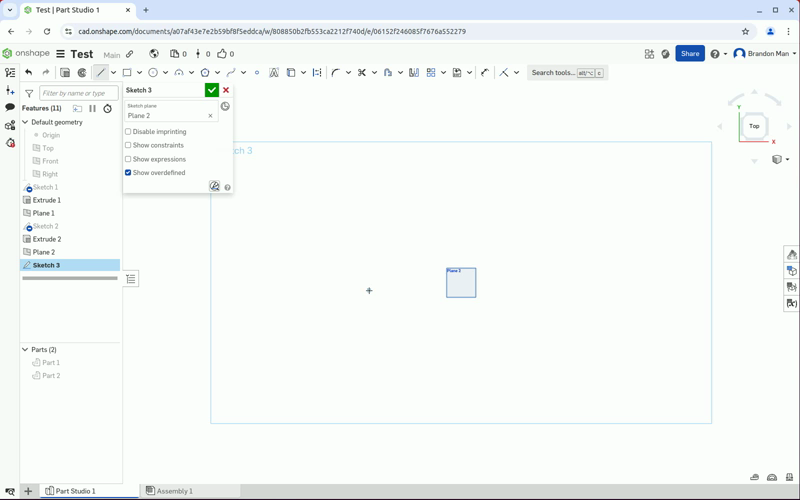
key_down(shift)
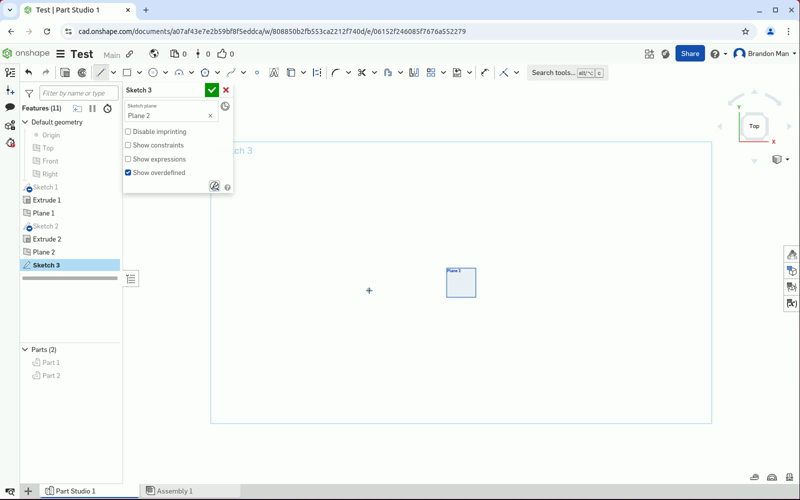
mouse_move(550, 290)
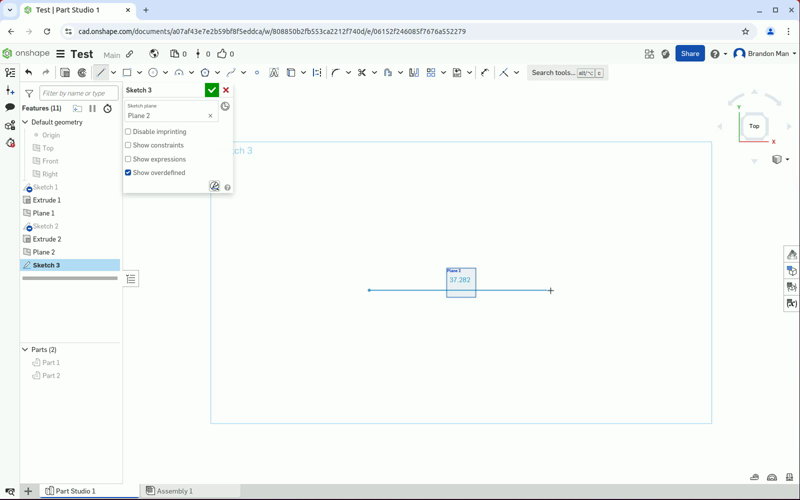
click(550, 290)
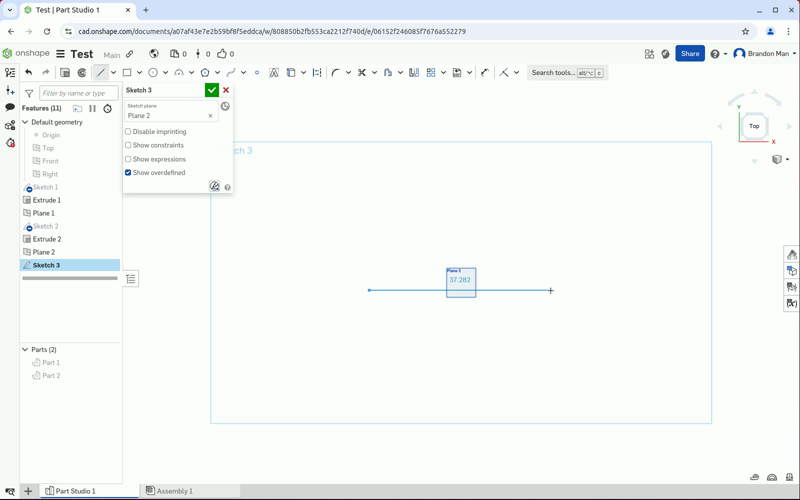
key_up(shift)
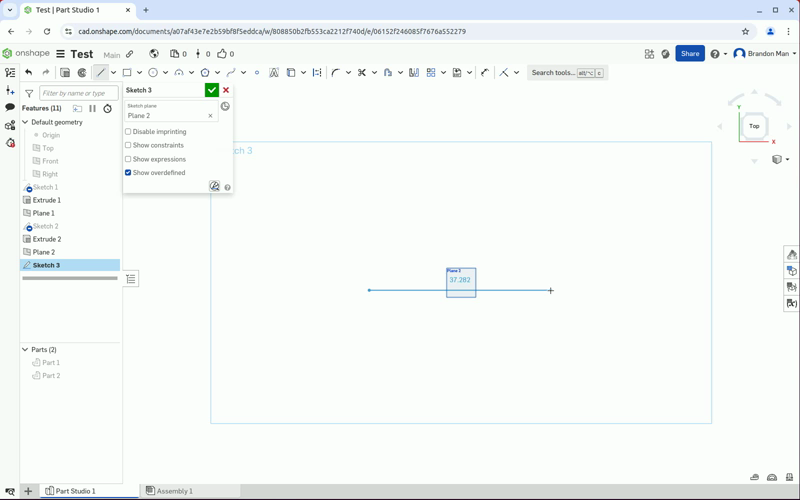
key_down(shift)
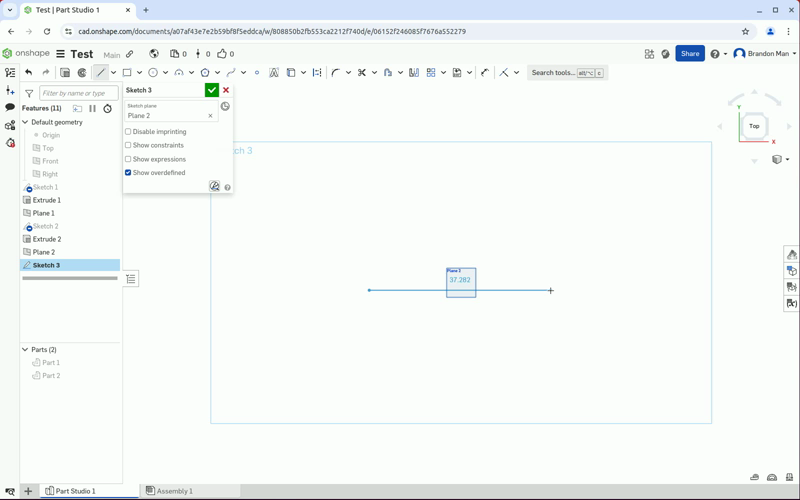
mouse_move(580, 290)
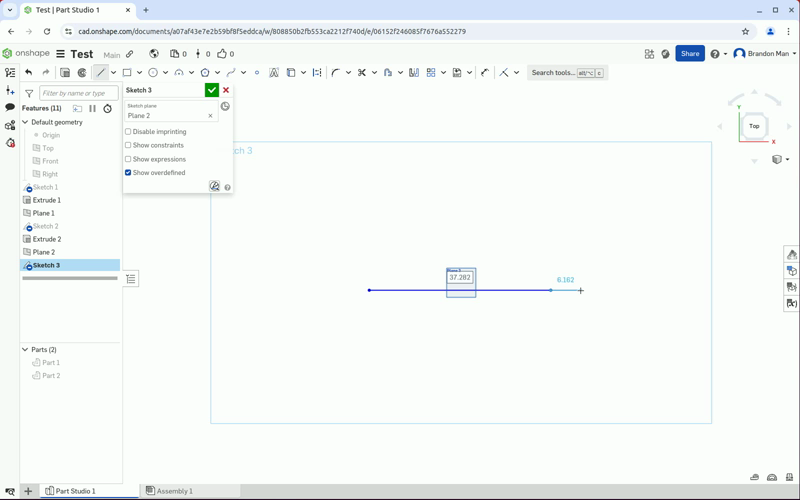
mouse_move(550, 274)
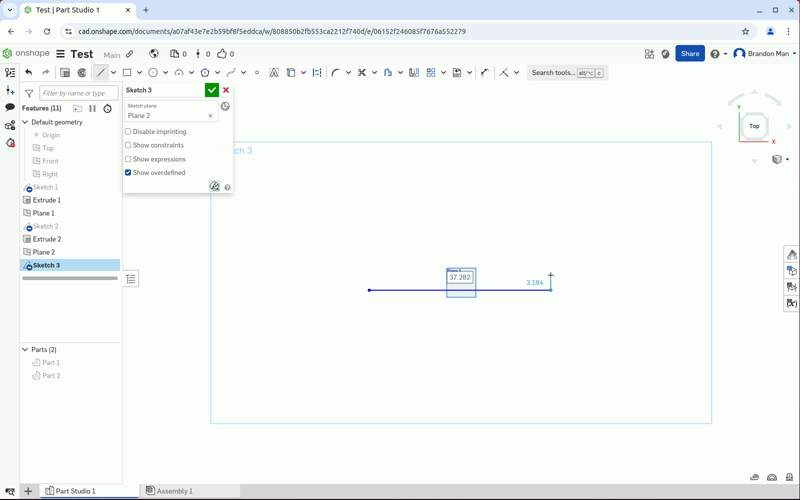
click(550, 274)
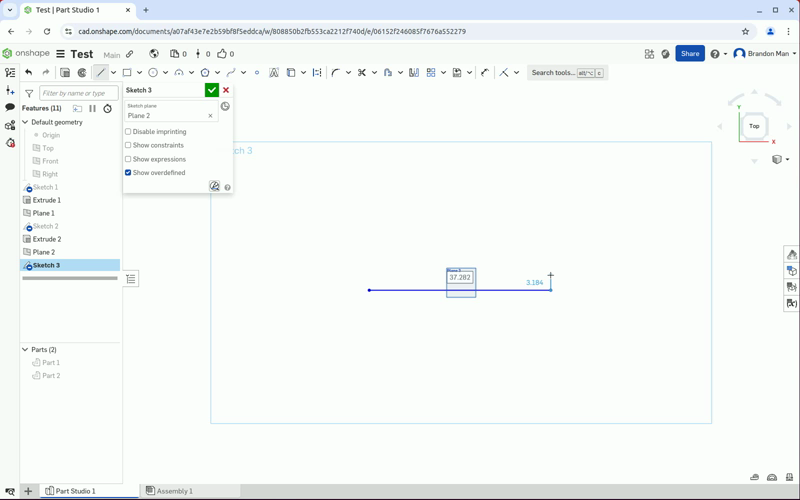
key_up(shift)
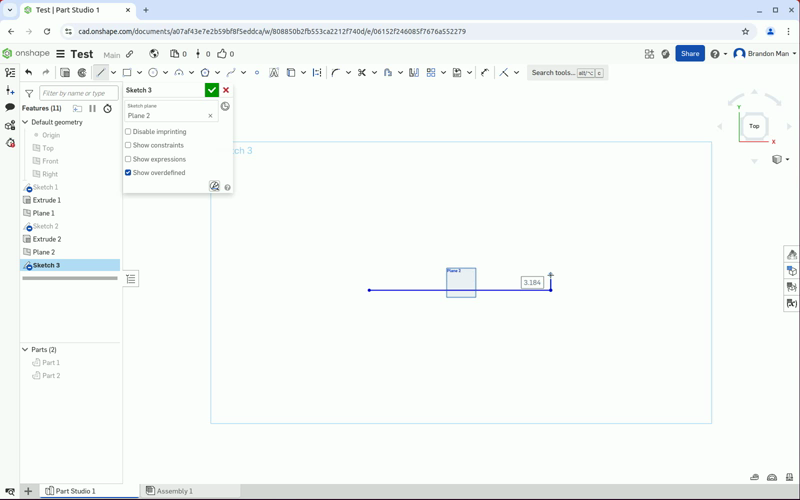
key_down(shift)
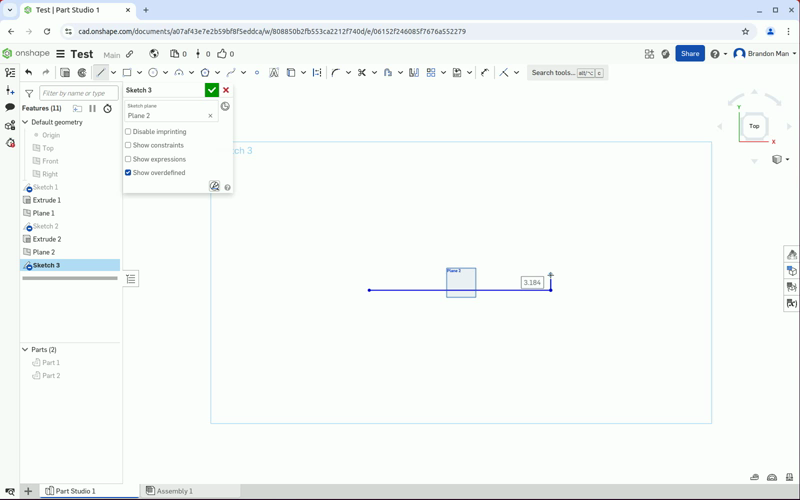
mouse_move(369, 274)
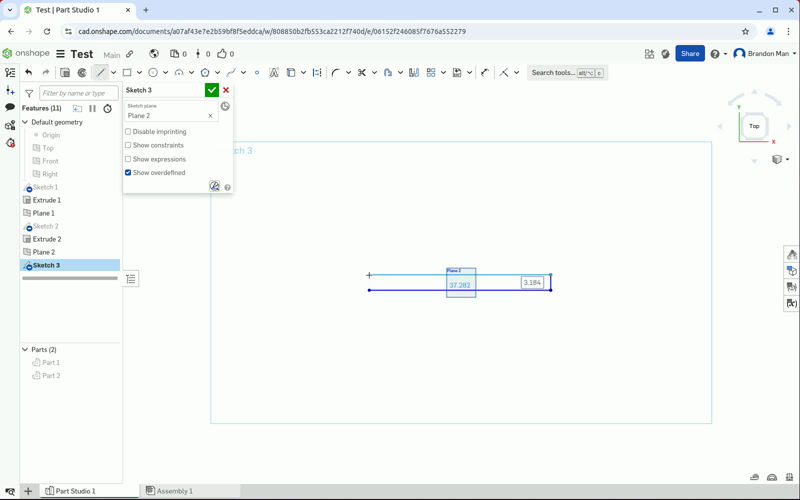
click(369, 274)
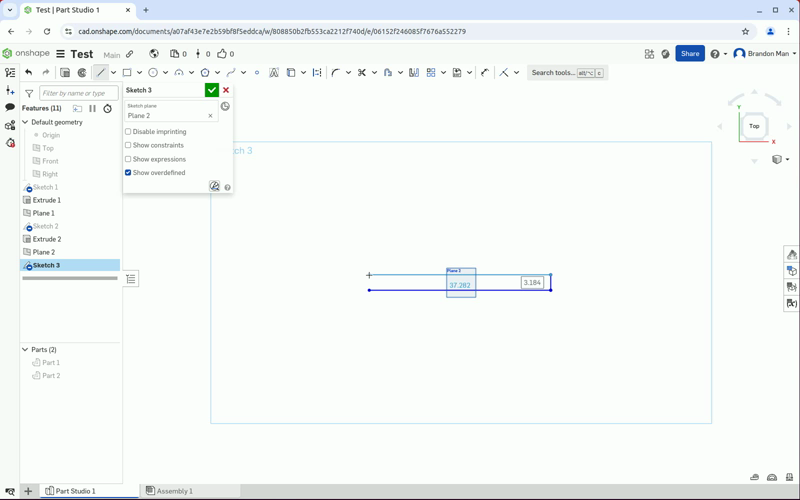
key_up(shift)
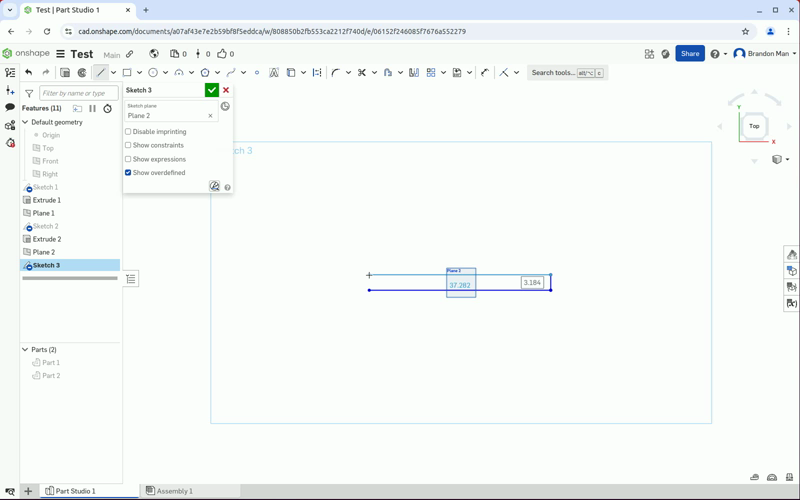
mouse_move(399, 274)
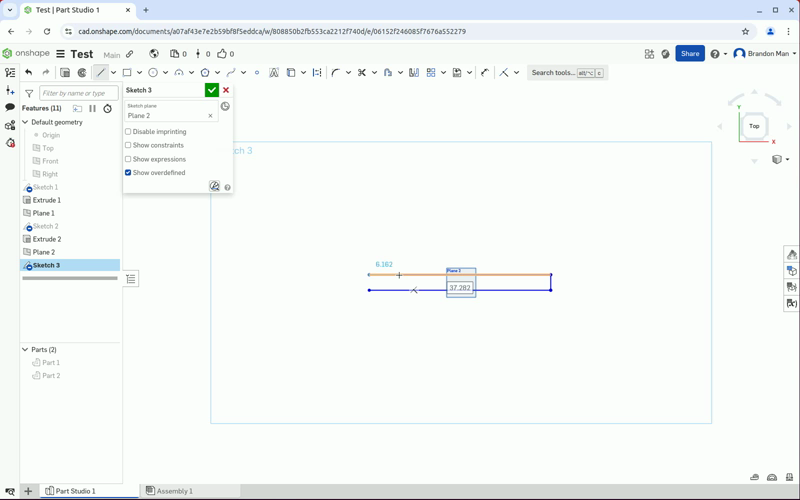
key_down(shift)
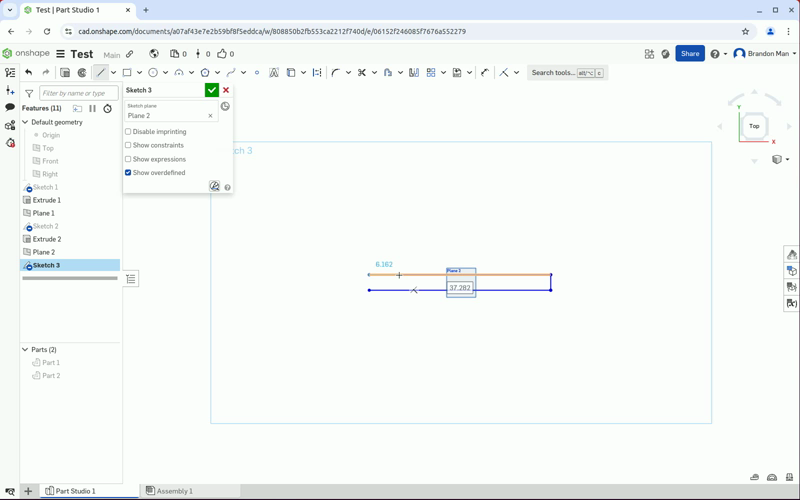
mouse_move(369, 290)
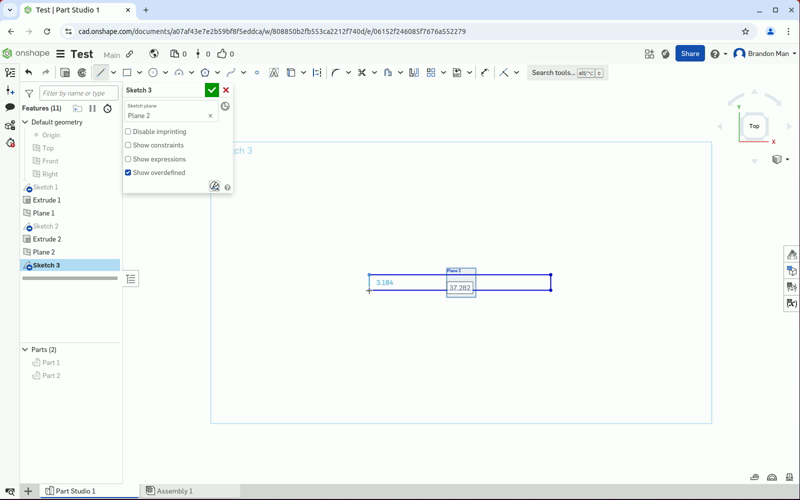
key_up(shift)
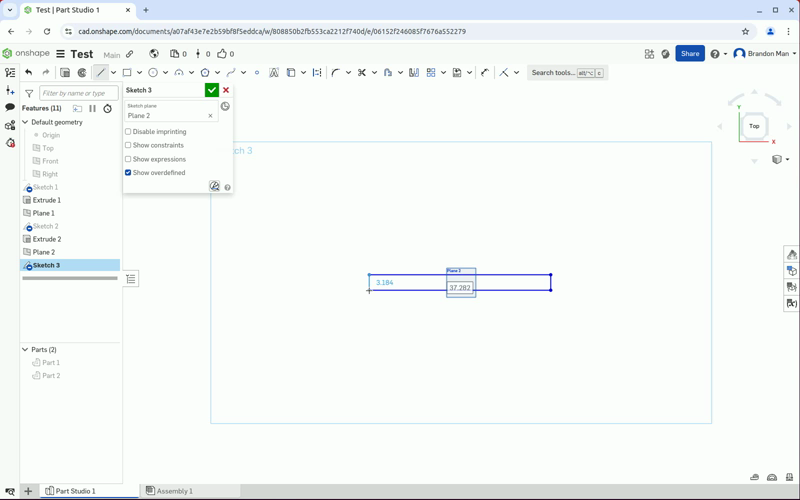
click(369, 290)
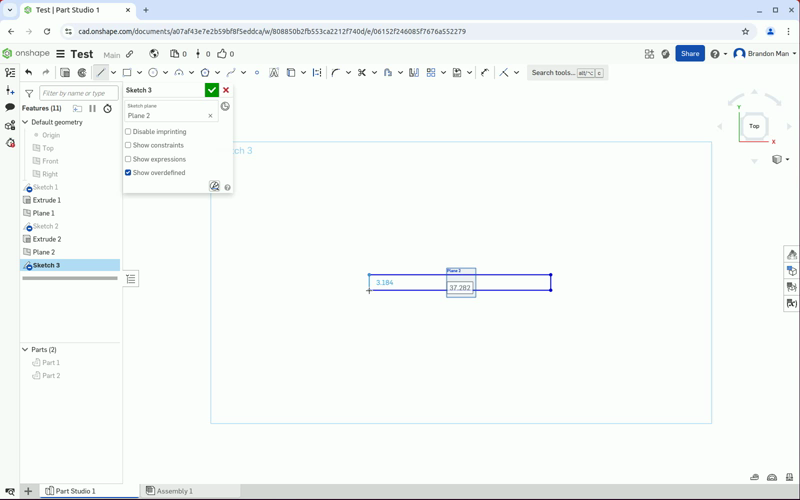
key(esc)
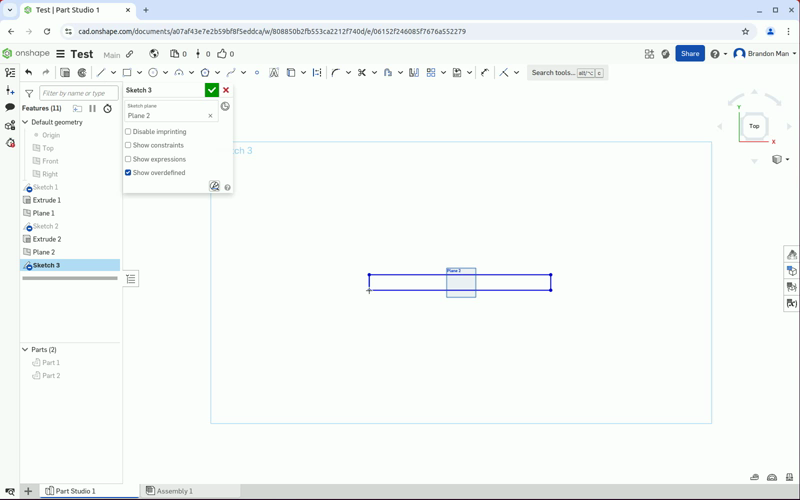
mouse_move(396, 282)
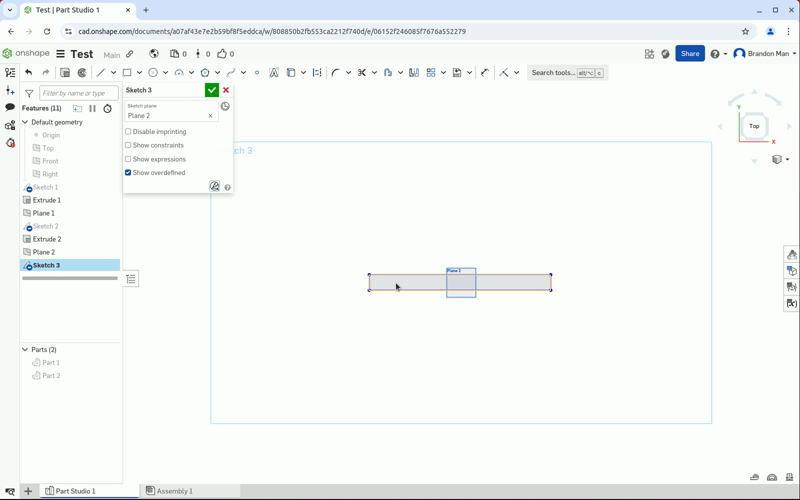
click(396, 282)
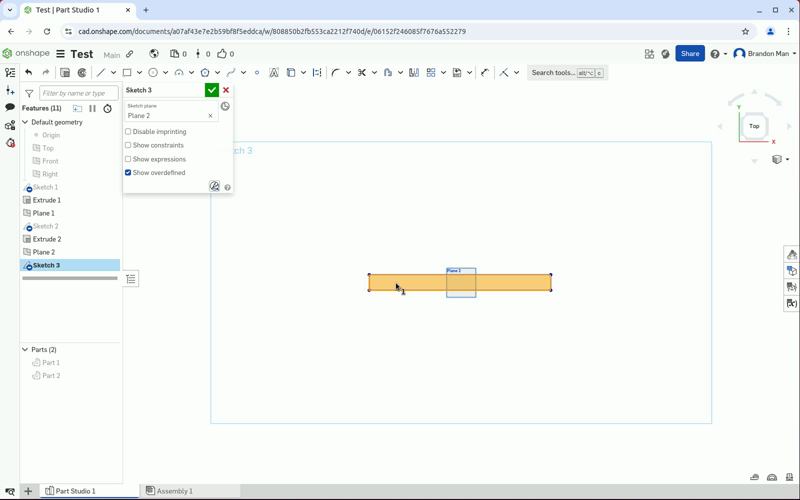
mouse_move(73, 352)
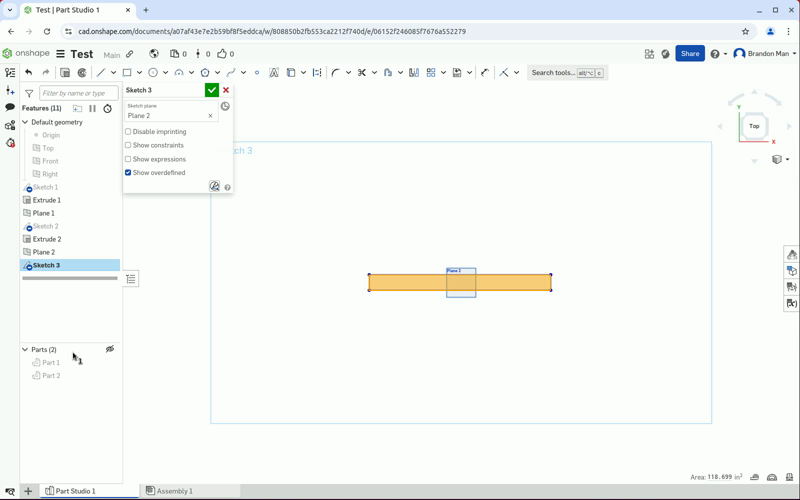
key(shift+y)
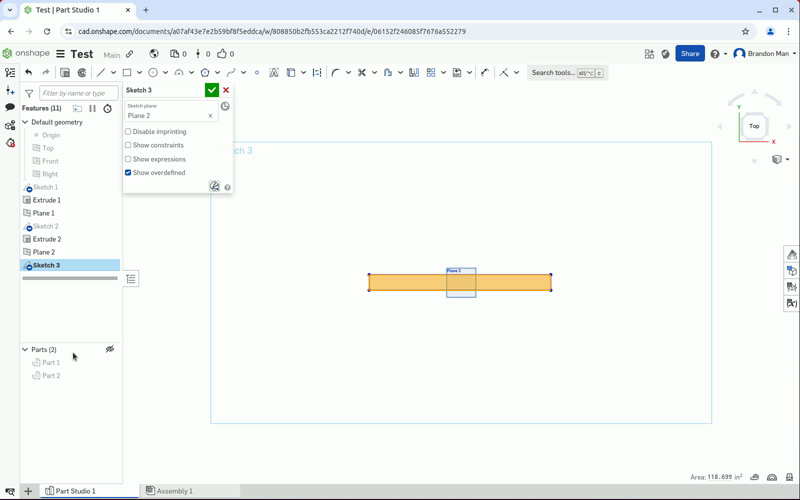
key(shift+e)
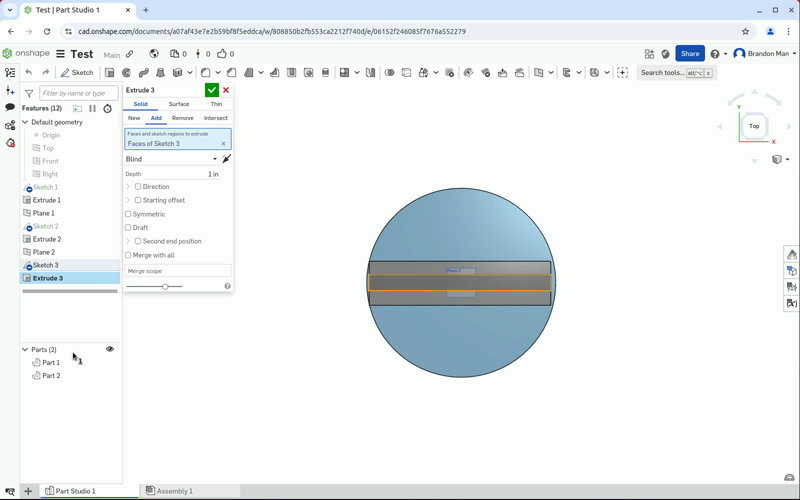
mouse_move(143, 106)
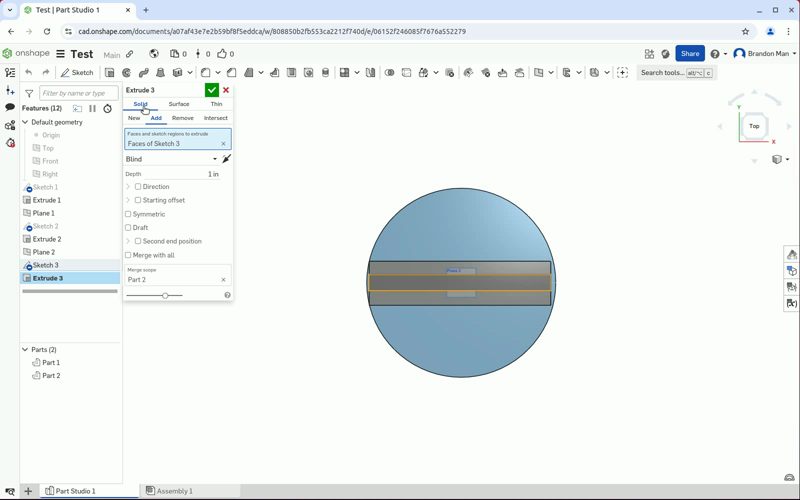
click(143, 106)
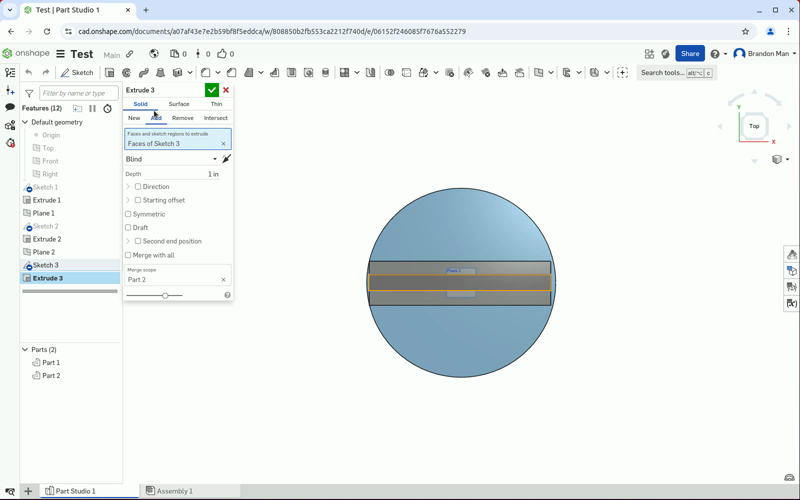
mouse_move(186, 120)
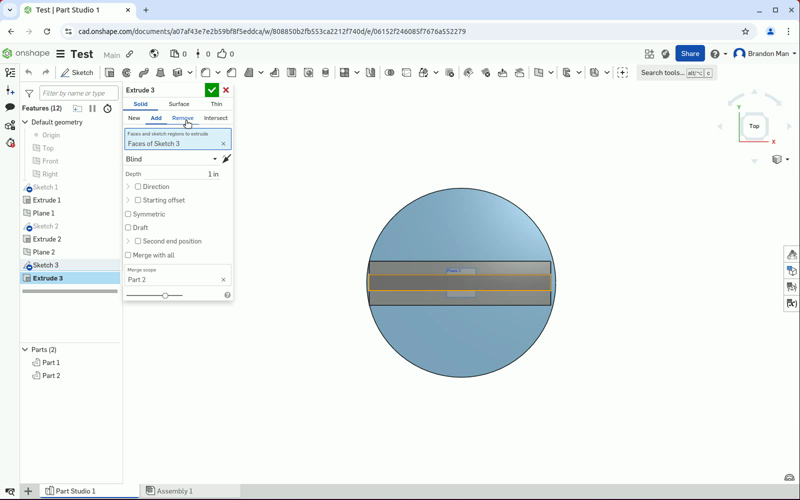
click(186, 120)
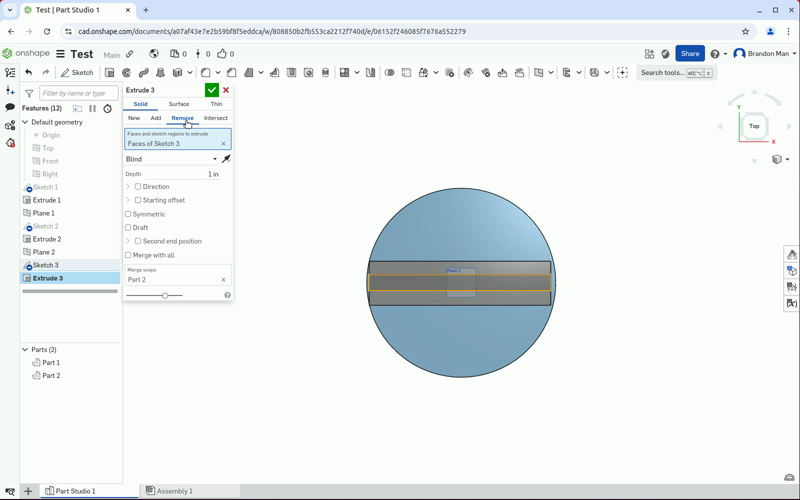
key(tab, 4)
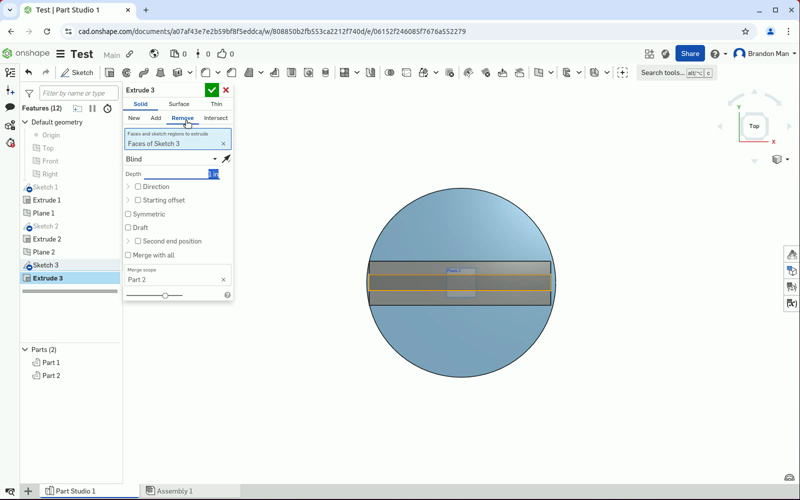
text(3.129)
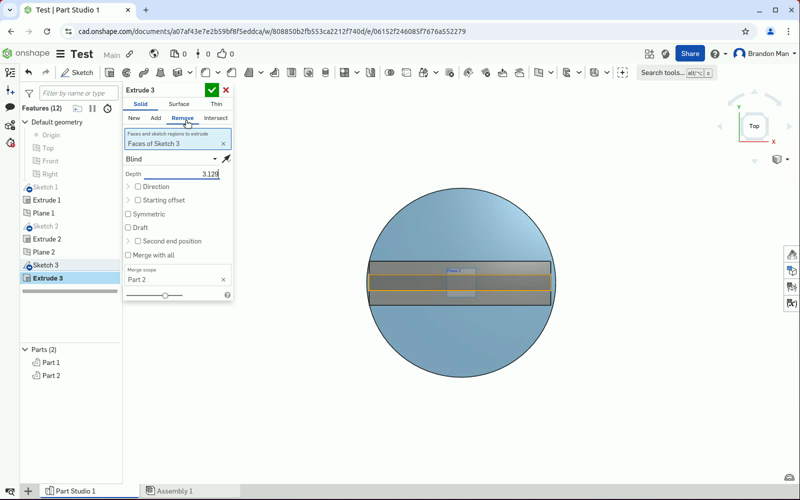
key(tab, 6)
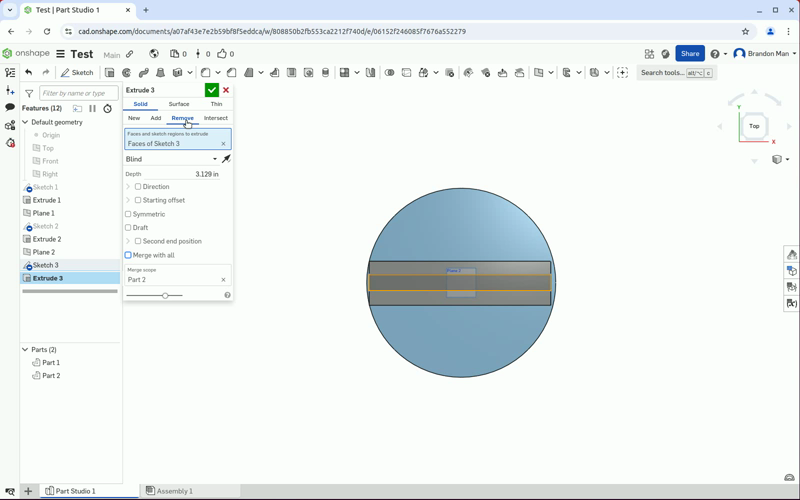
key(space)
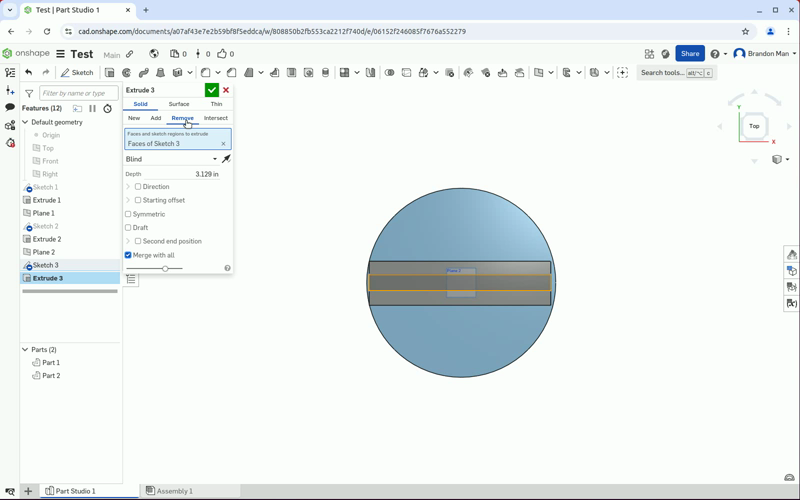
key(enter)
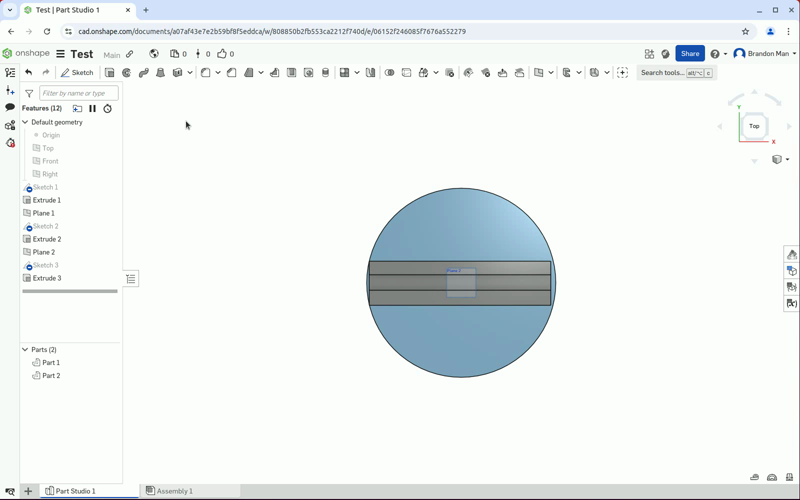
key(shift+h)
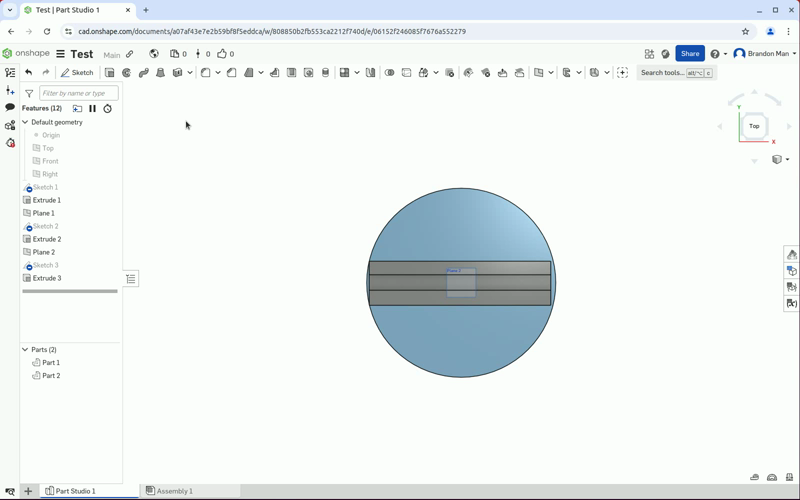
key(shift+h)
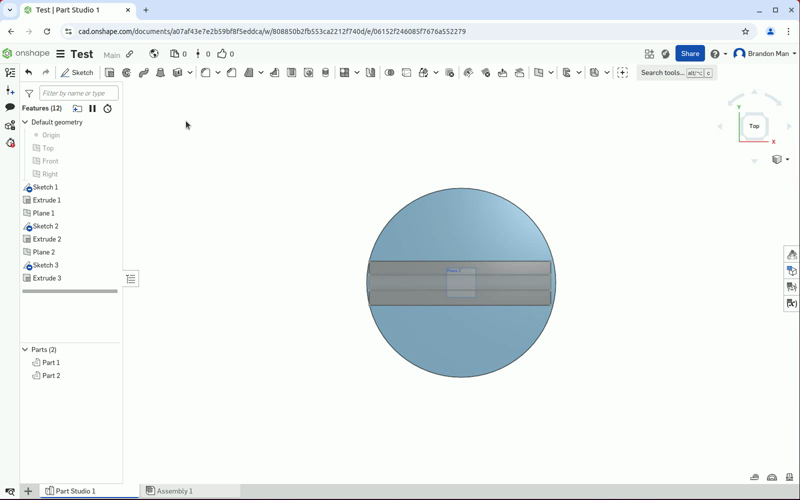
key(shift+7)
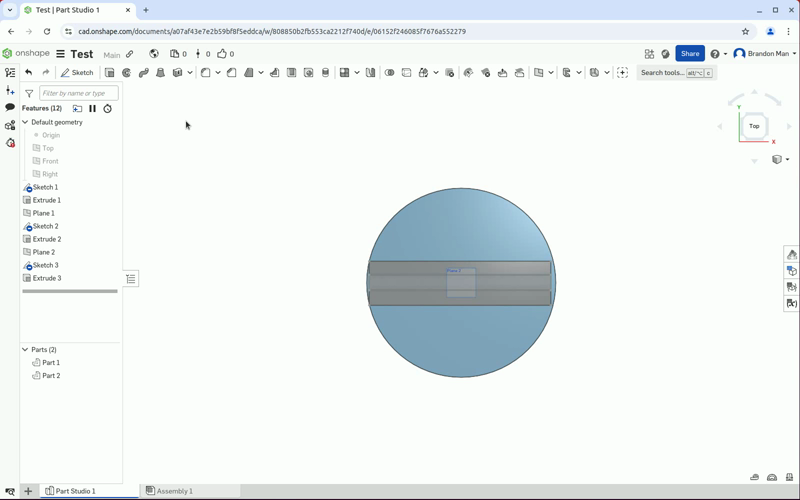
key(up, 3)
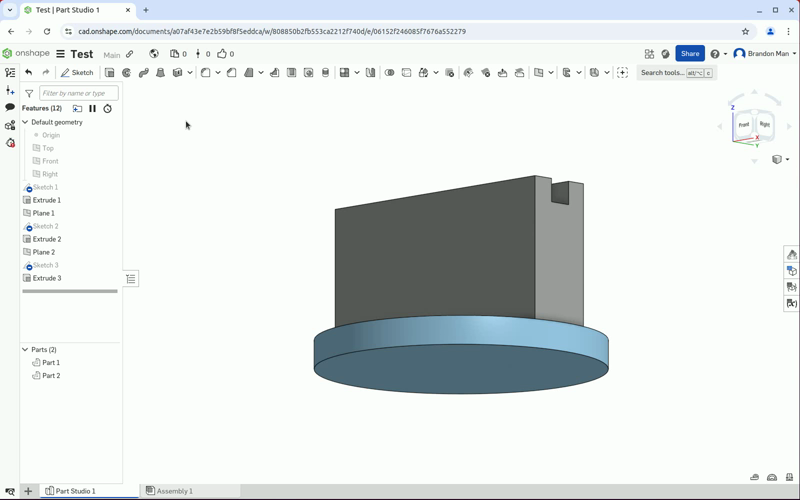
key(left, 3)
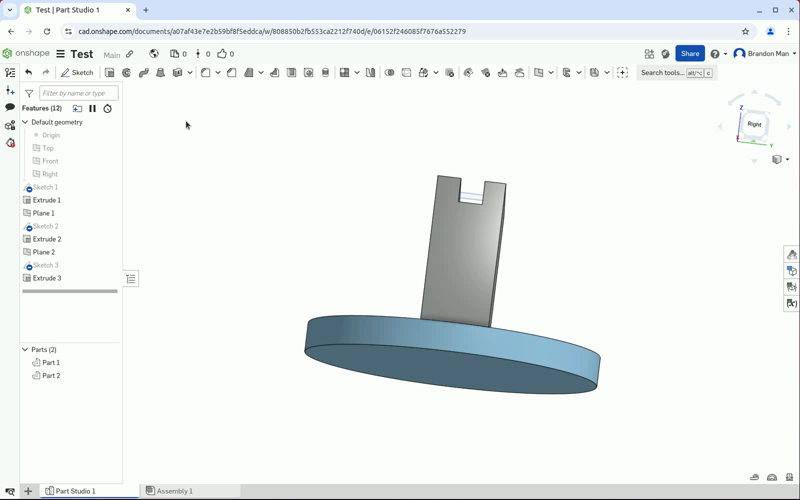
key(right, 3)
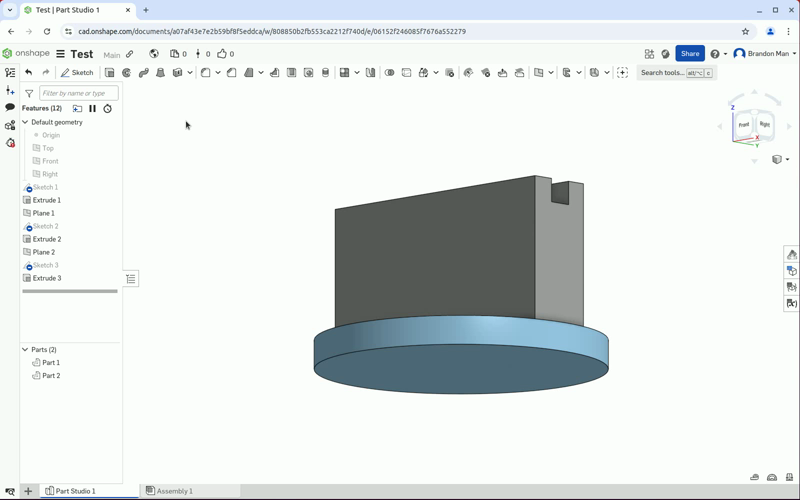
key(down, 3)
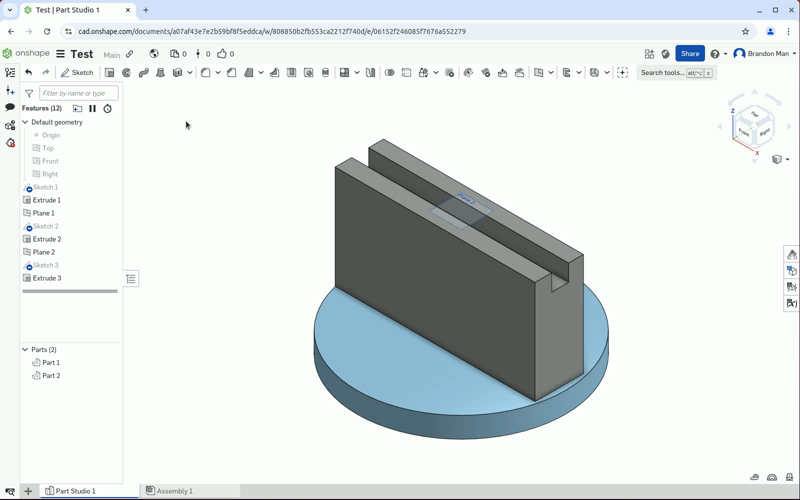
mouse_move(73, 189)
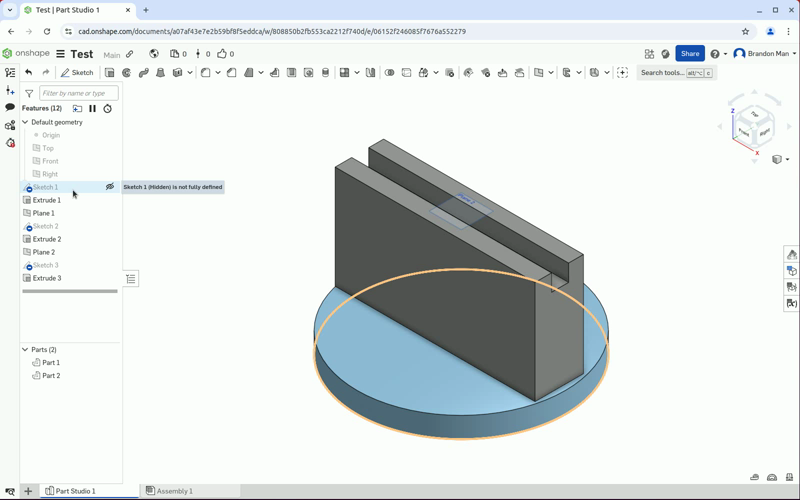
click(73, 189)